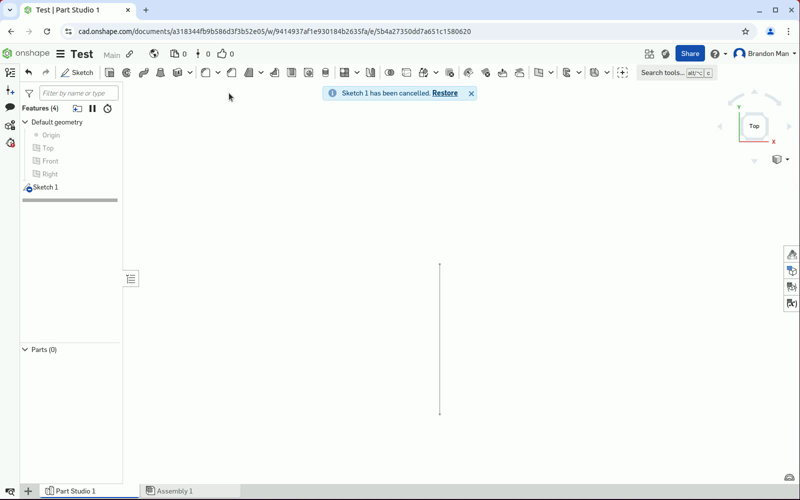
key(shift+h)
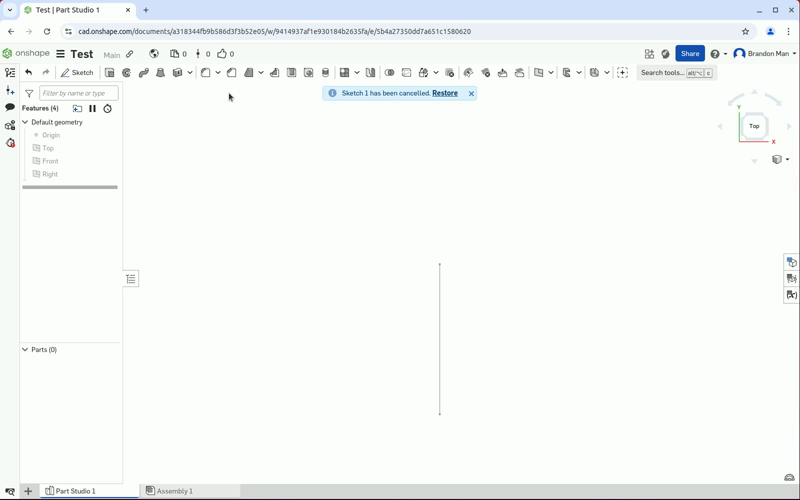
mouse_move(73, 352)
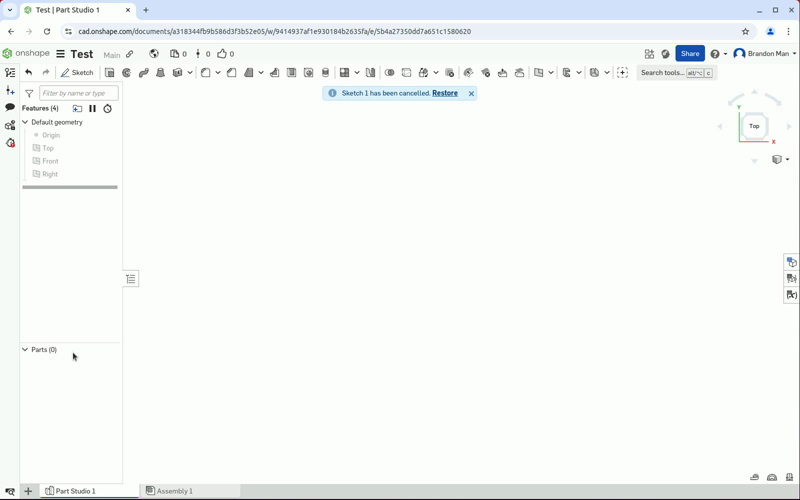
key(y)
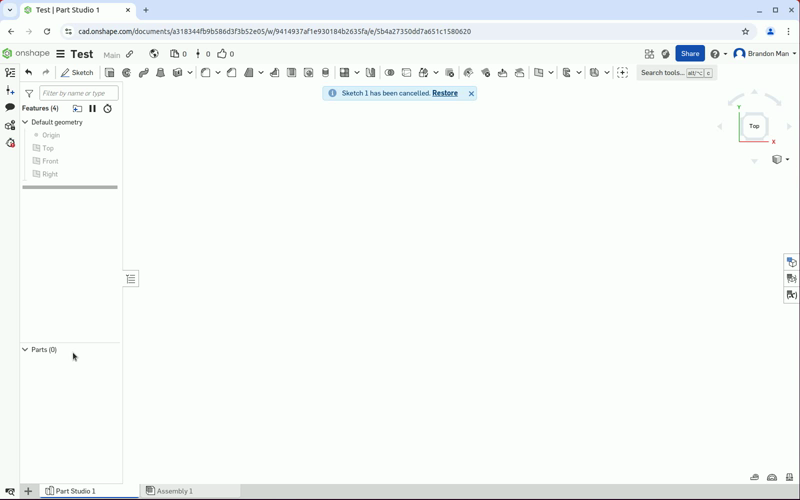
key(shift+p)
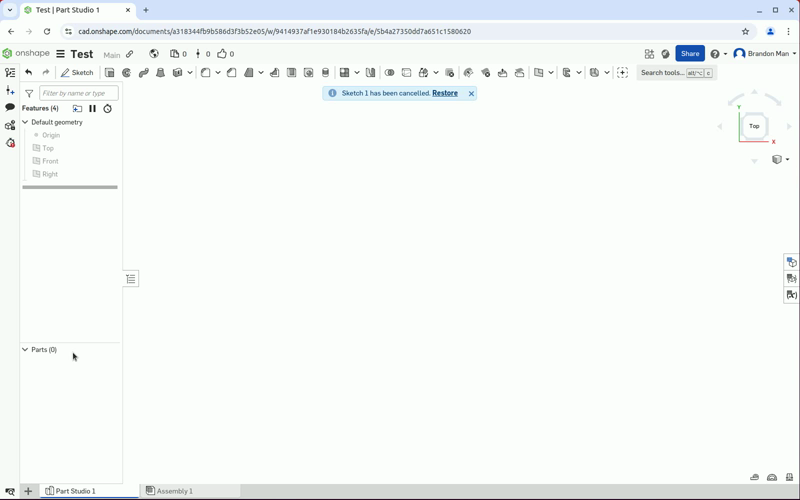
key(space)
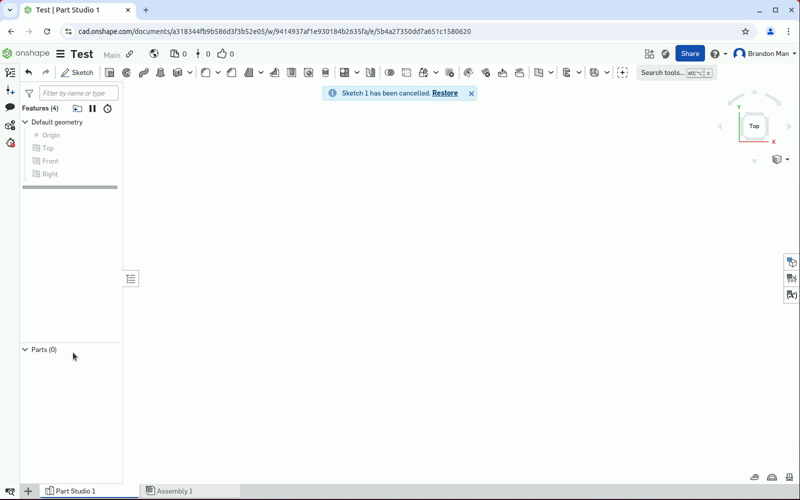
key_down(shift)
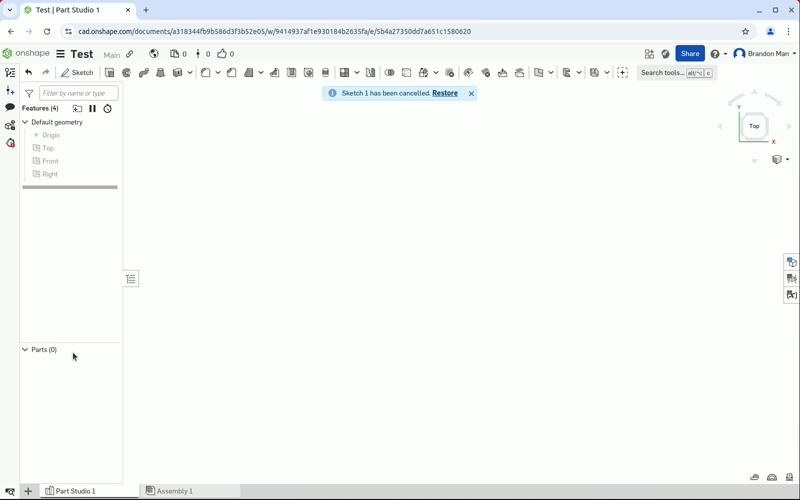
key(up)
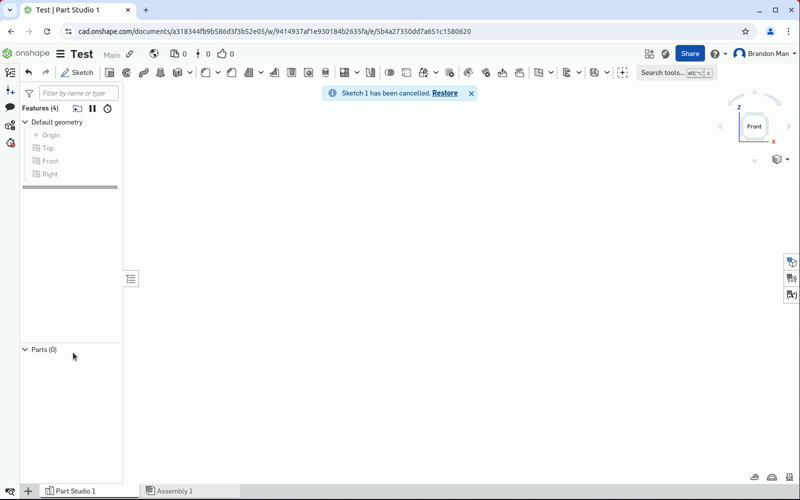
key_up(shift)
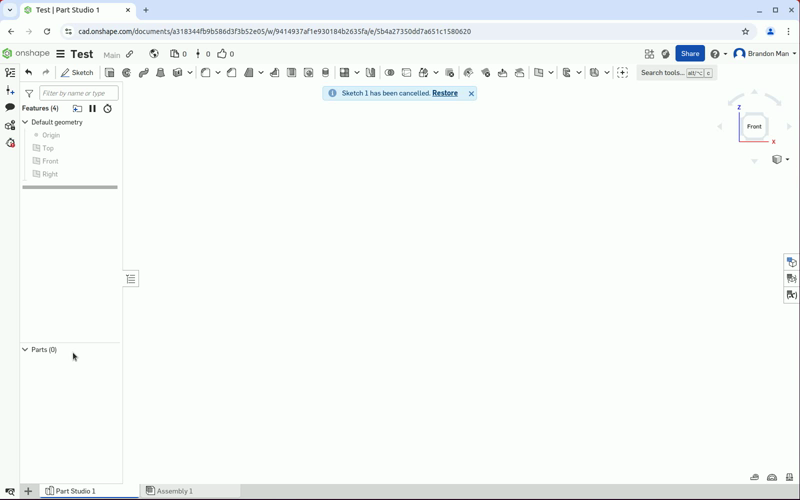
key(space)
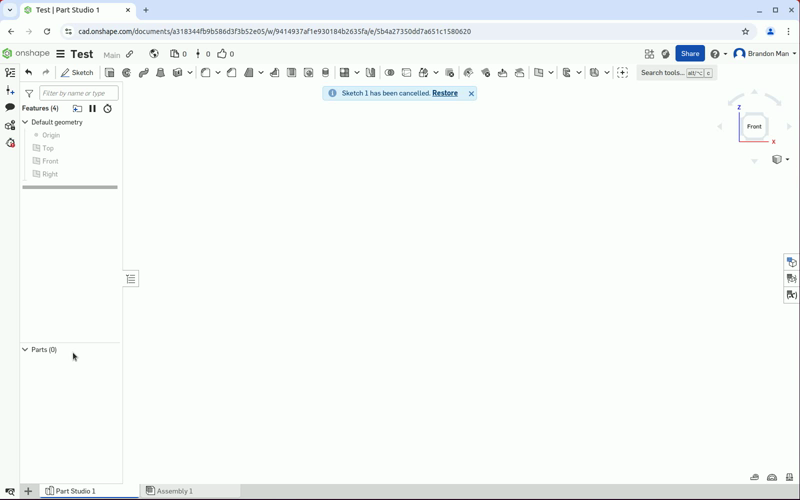
key_down(shift)
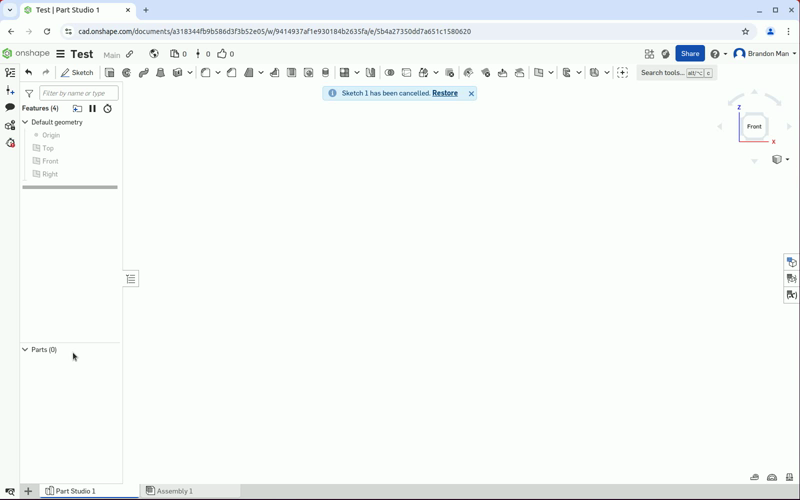
key(left)
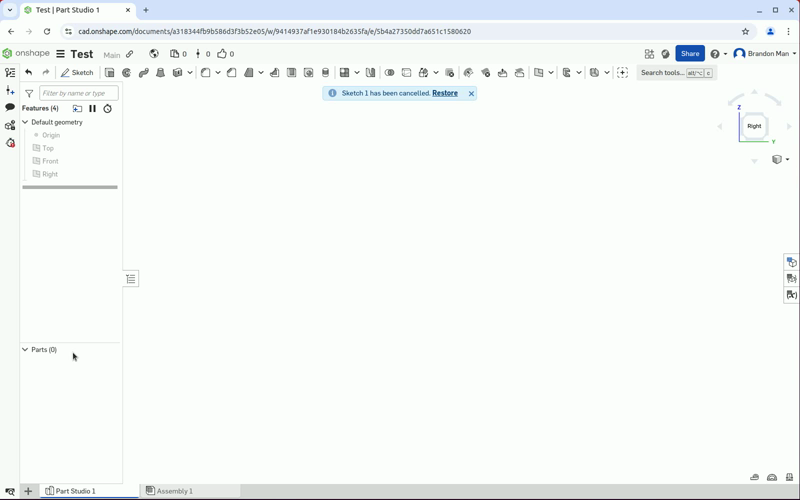
key_up(shift)
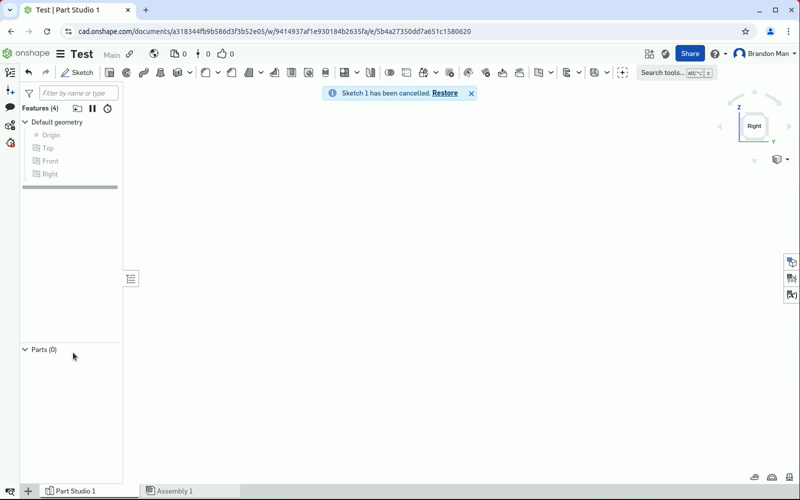
mouse_move(73, 352)
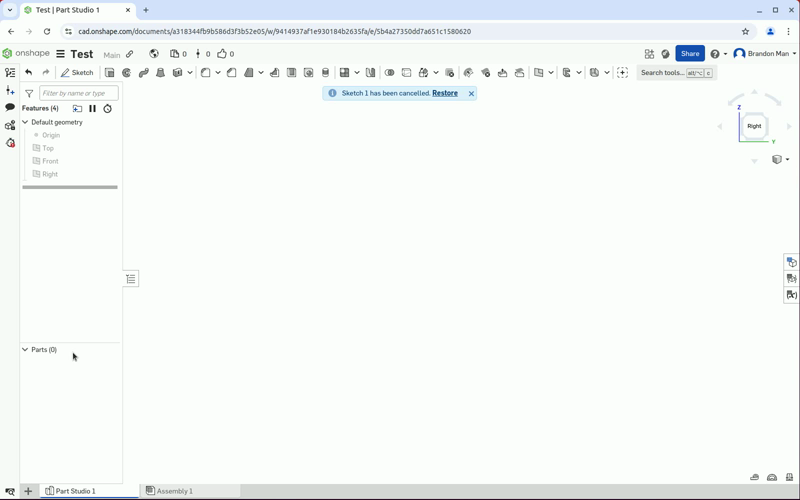
key(shift+y)
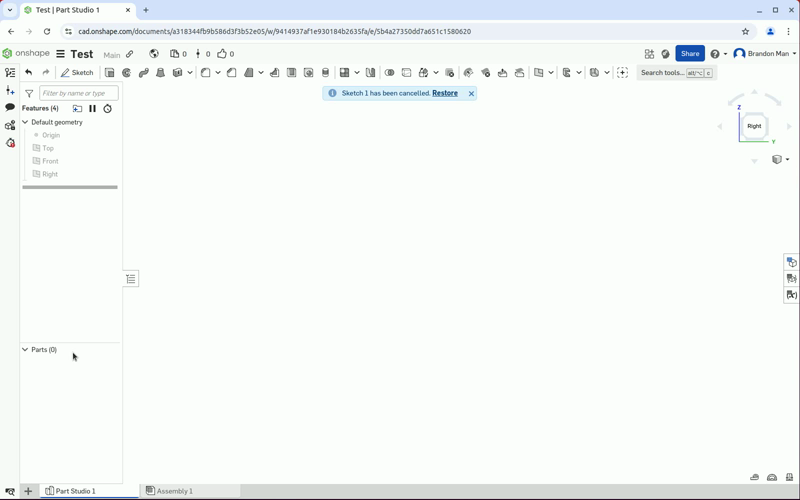
key(shift+s)
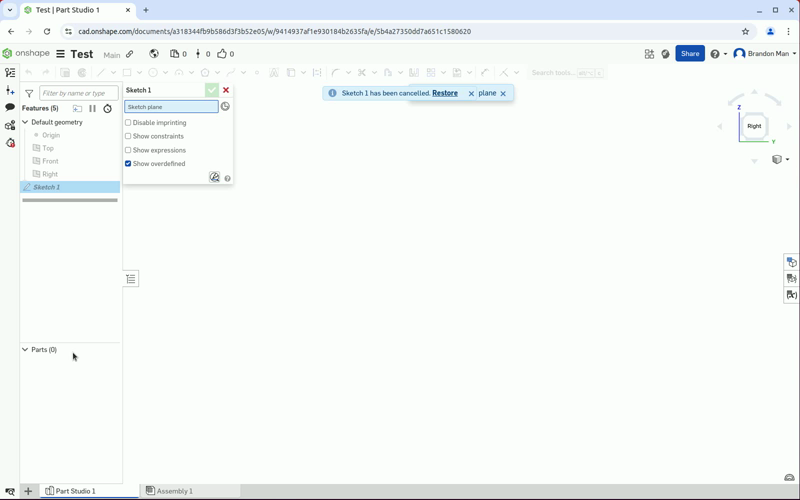
mouse_move(73, 176)
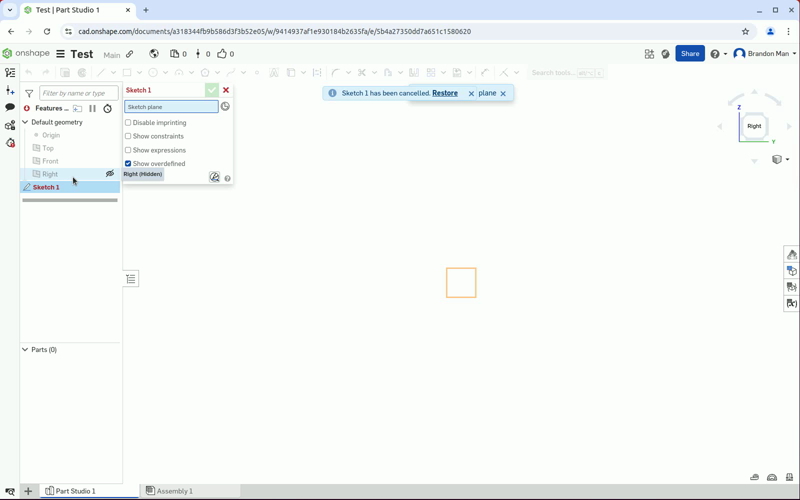
click(73, 176)
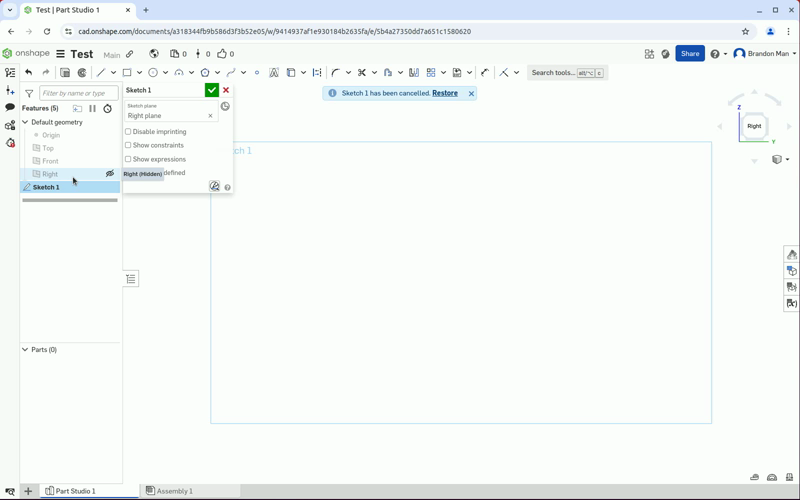
mouse_move(73, 352)
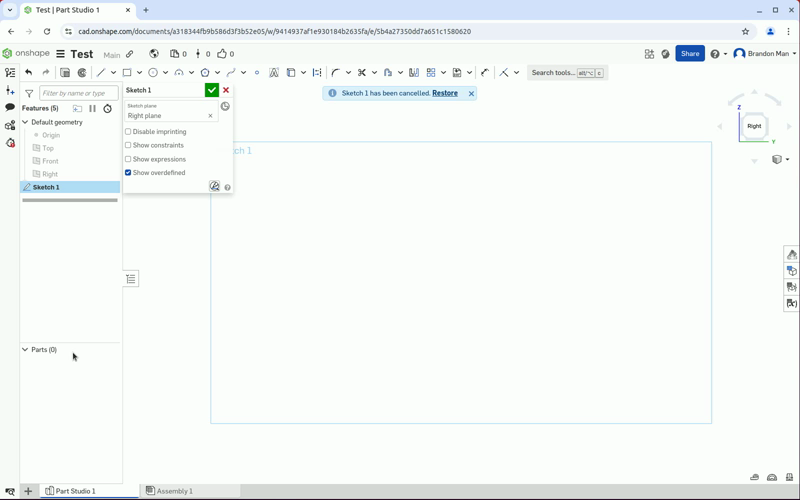
key(y)
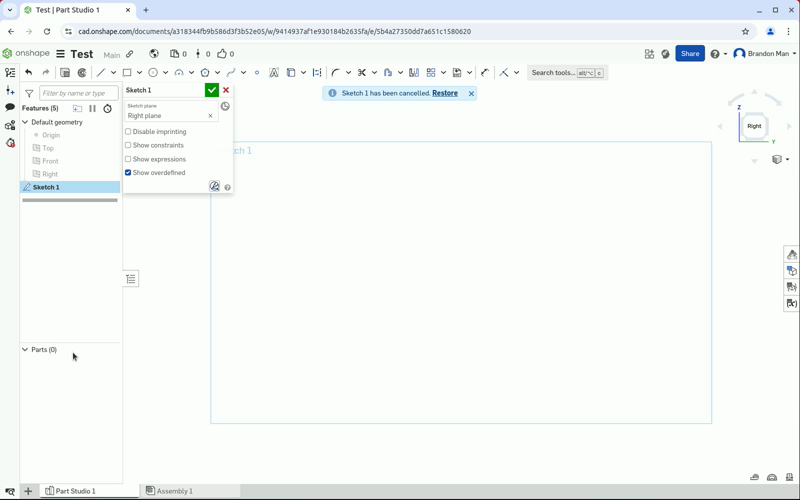
key(l)
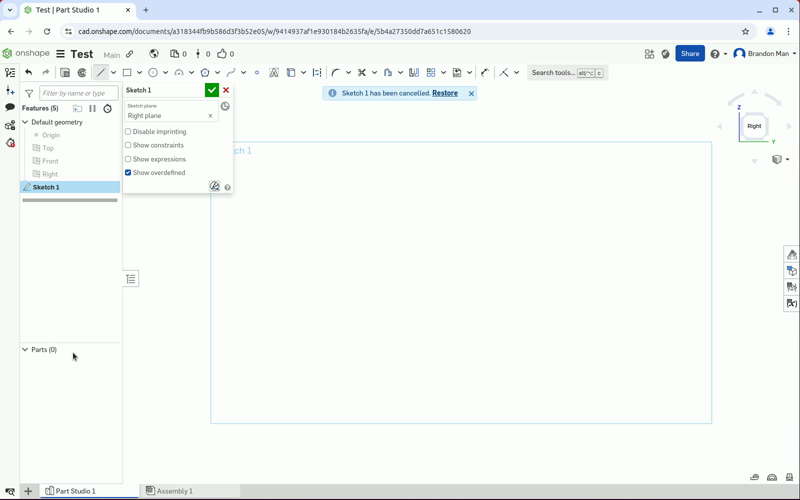
key_down(shift)
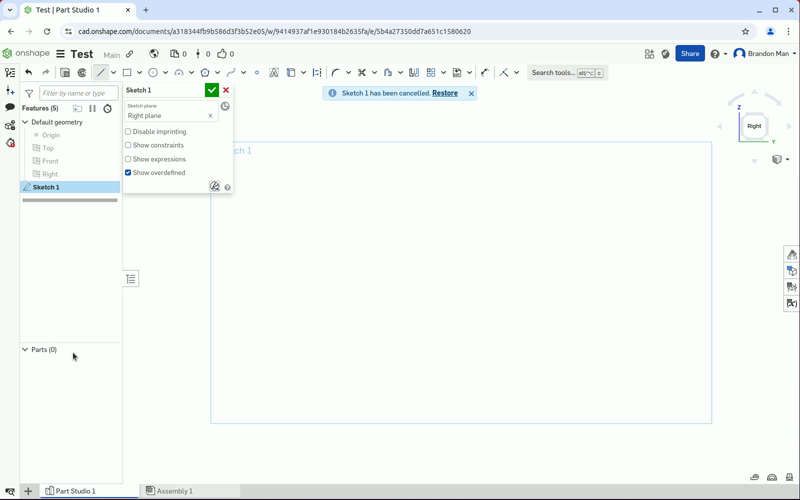
mouse_move(389, 282)
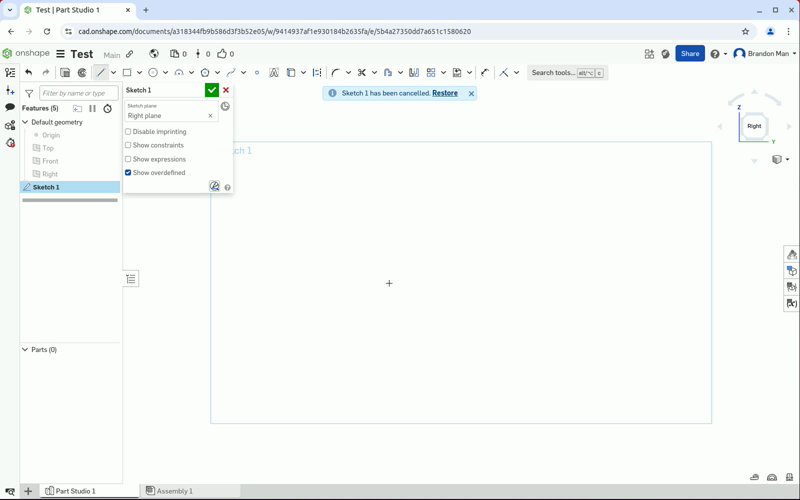
click(389, 282)
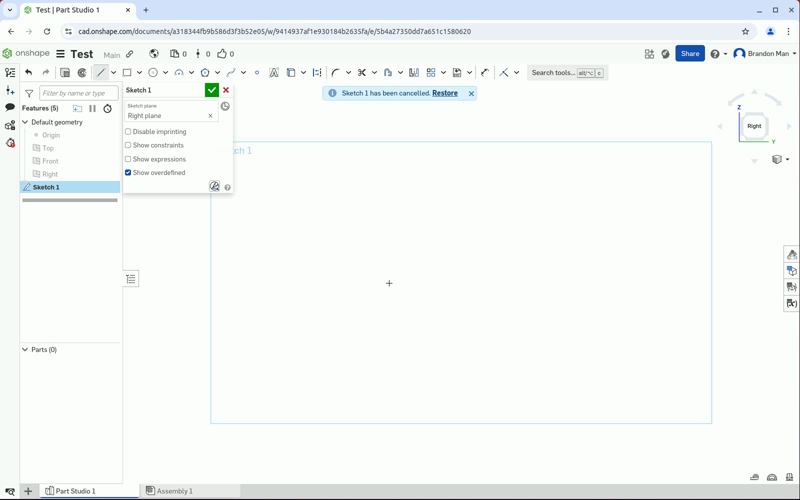
key_up(shift)
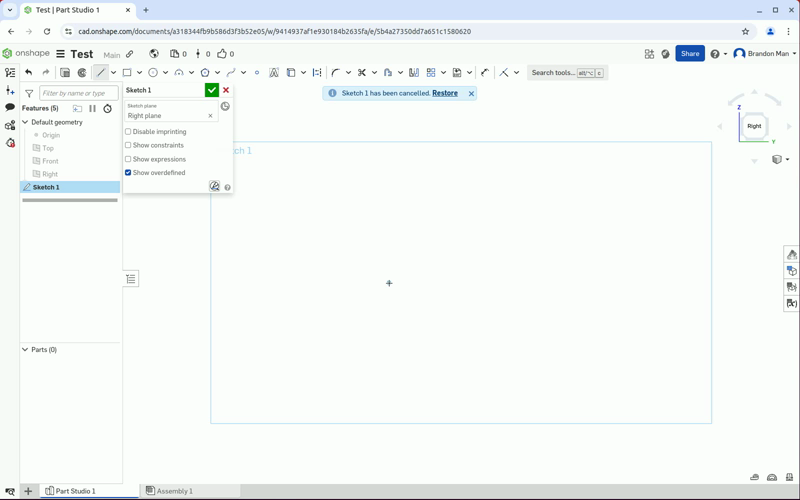
key_down(shift)
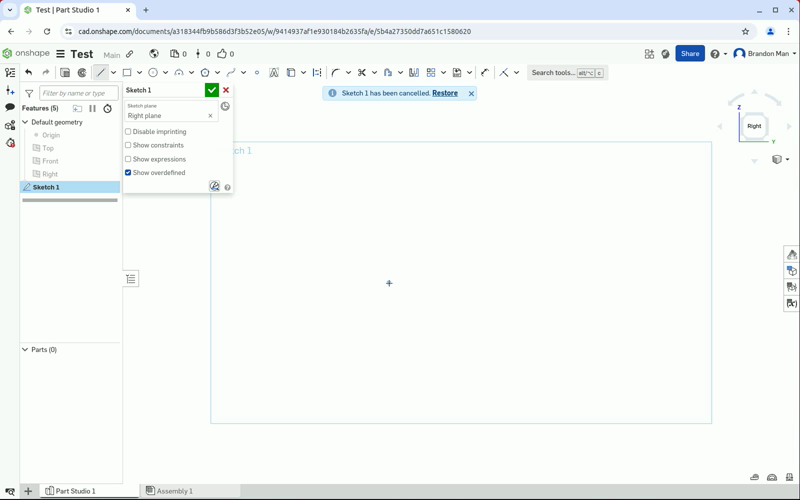
mouse_move(461, 282)
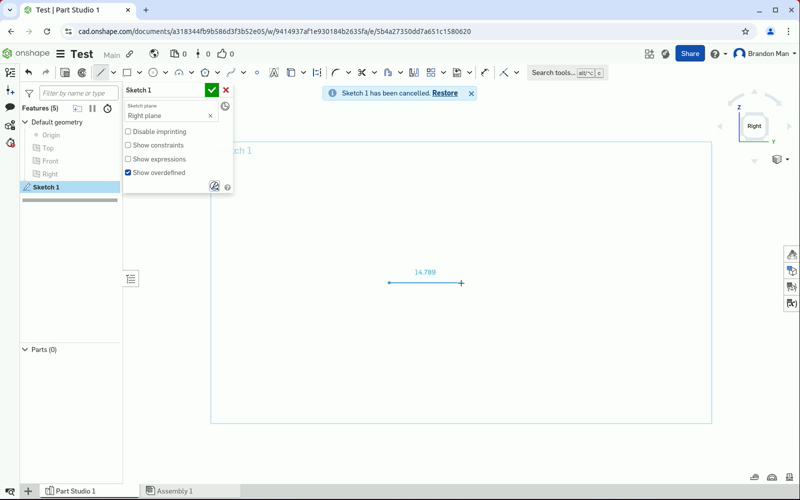
click(461, 282)
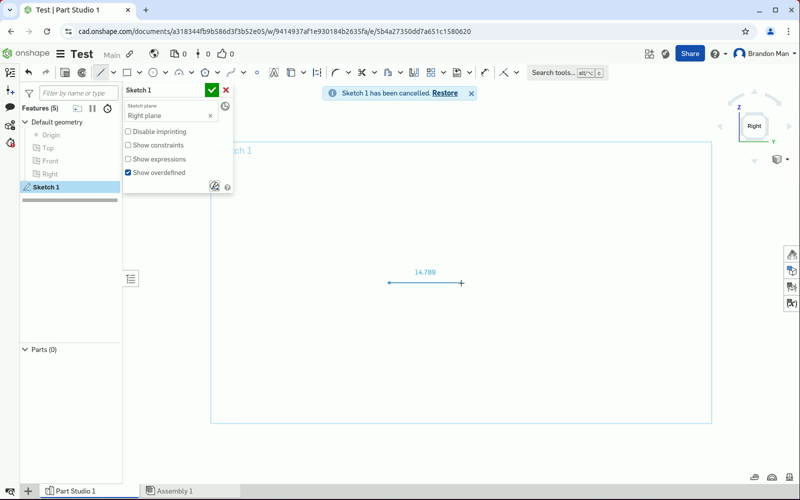
key_up(shift)
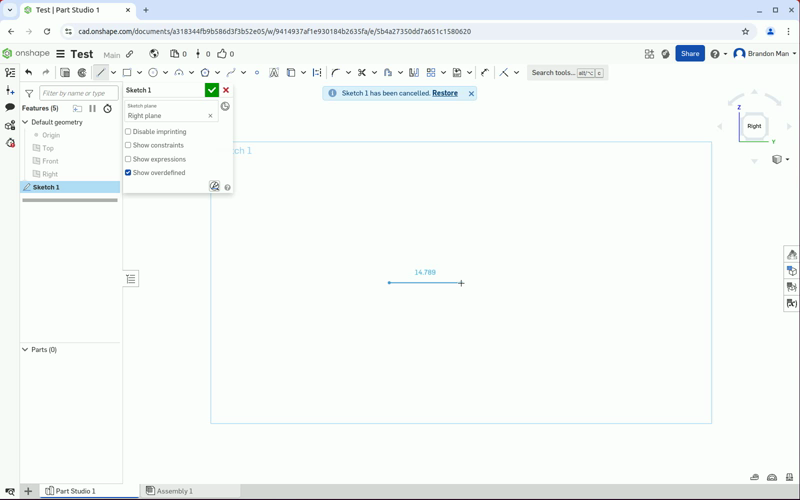
key_down(shift)
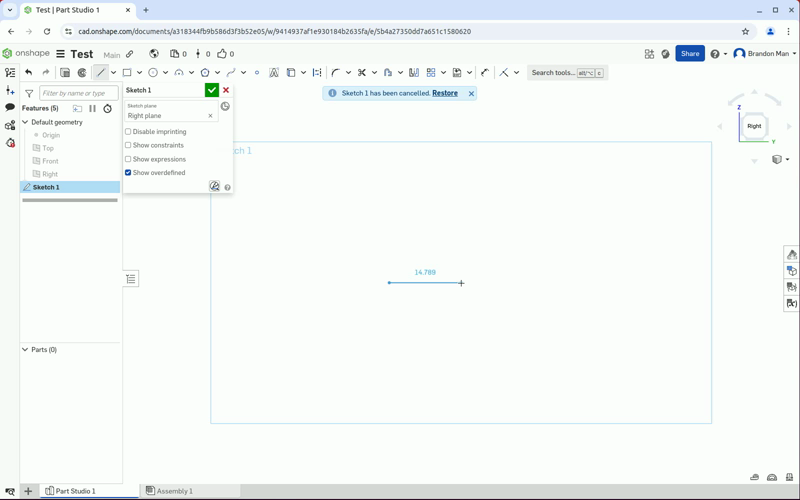
mouse_move(461, 174)
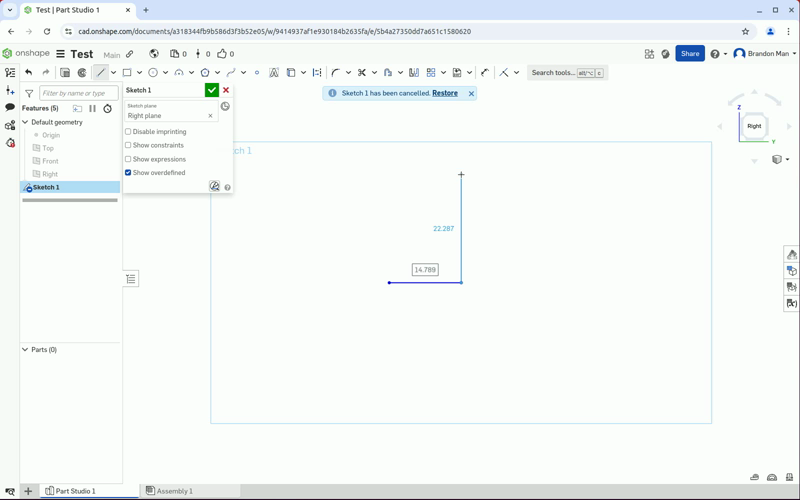
click(461, 174)
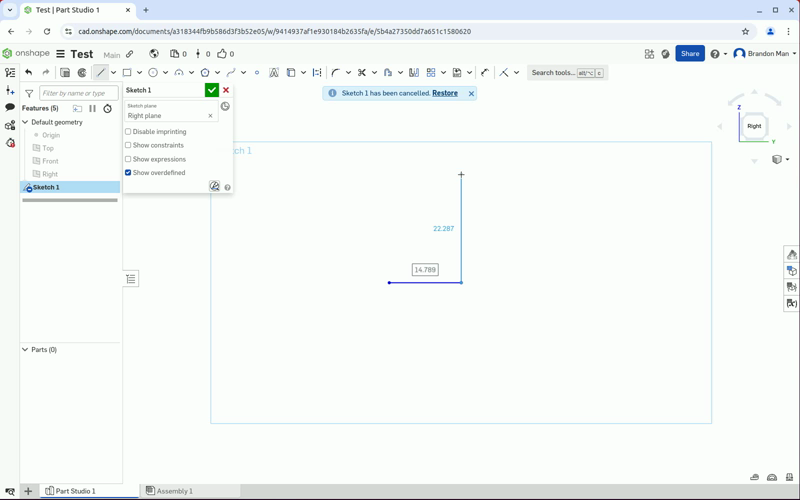
key_up(shift)
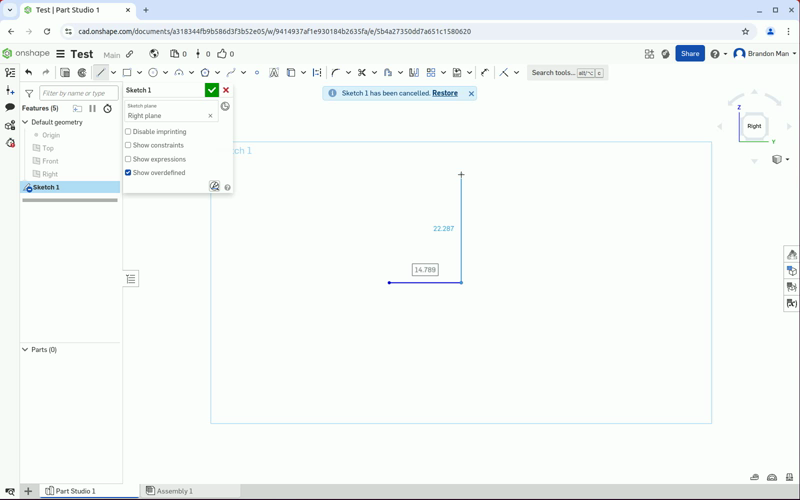
key_down(shift)
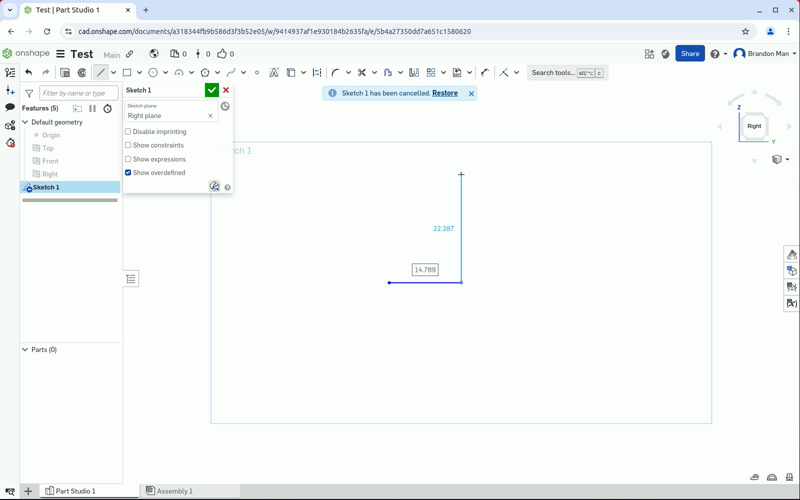
mouse_move(389, 282)
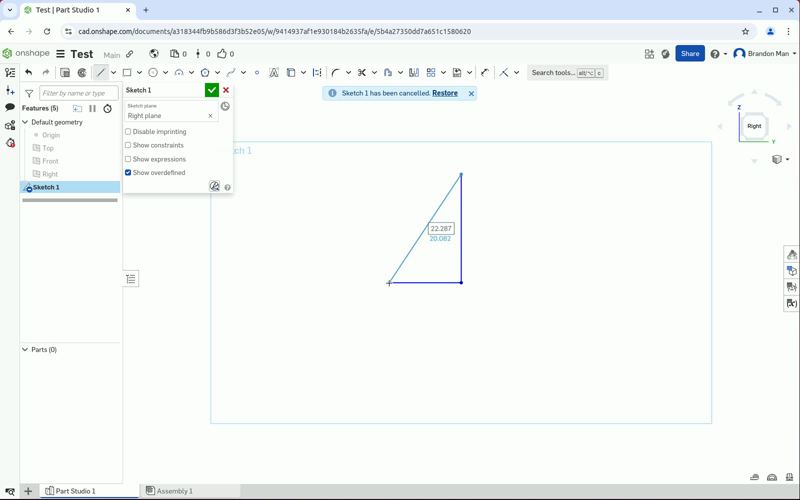
key_up(shift)
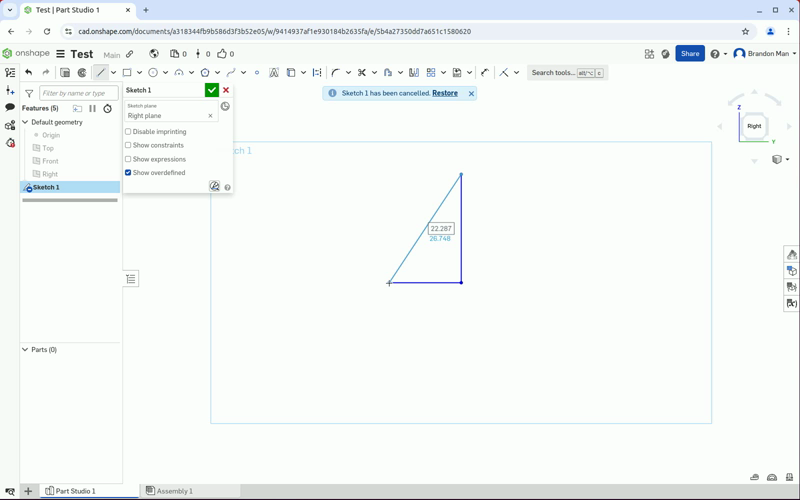
click(389, 282)
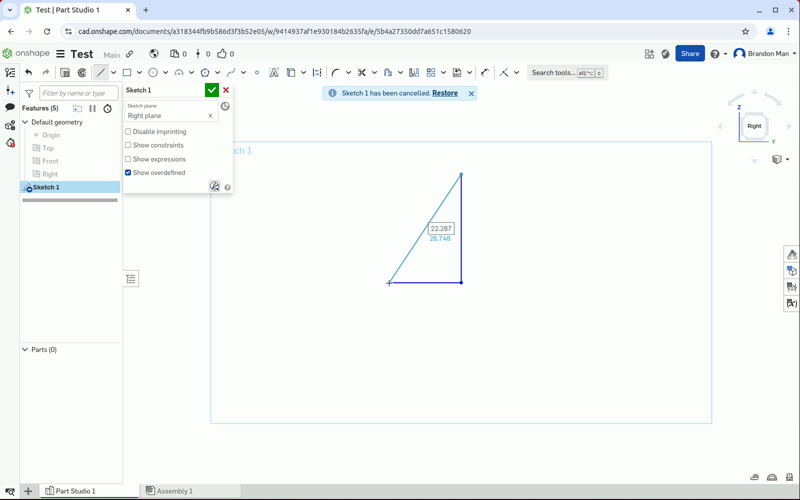
key(esc)
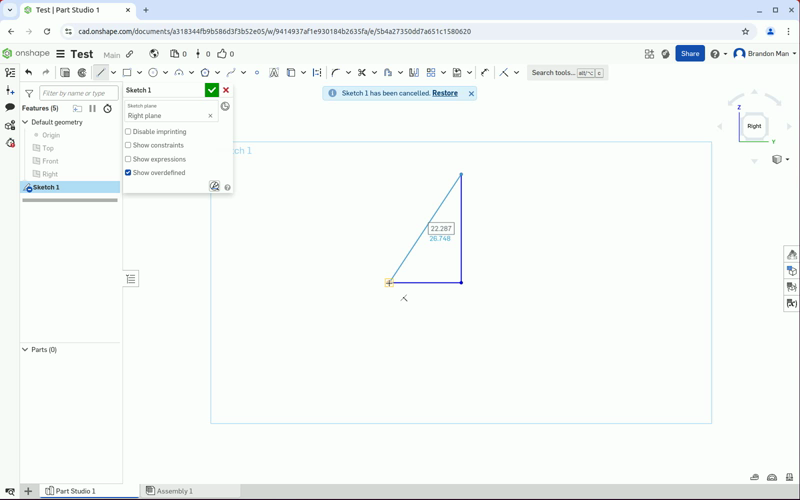
mouse_move(423, 255)
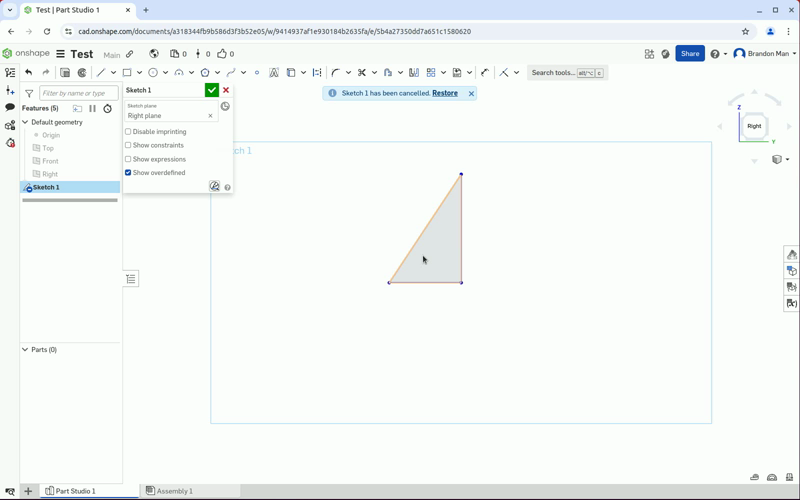
click(423, 255)
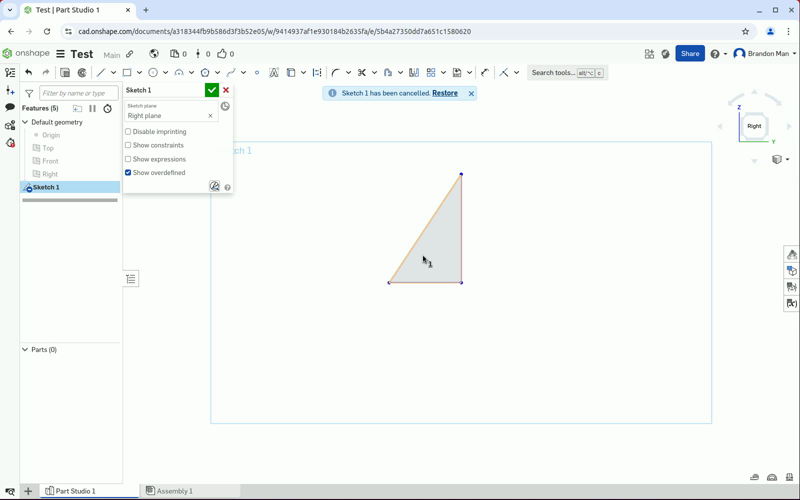
mouse_move(73, 352)
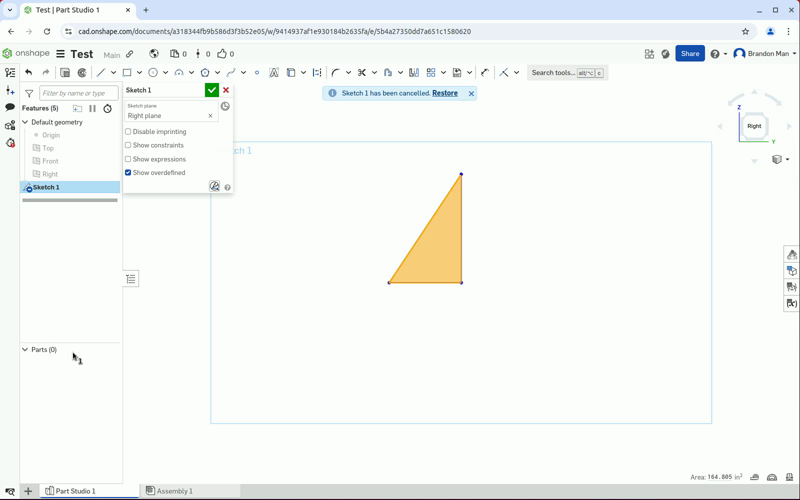
key(shift+y)
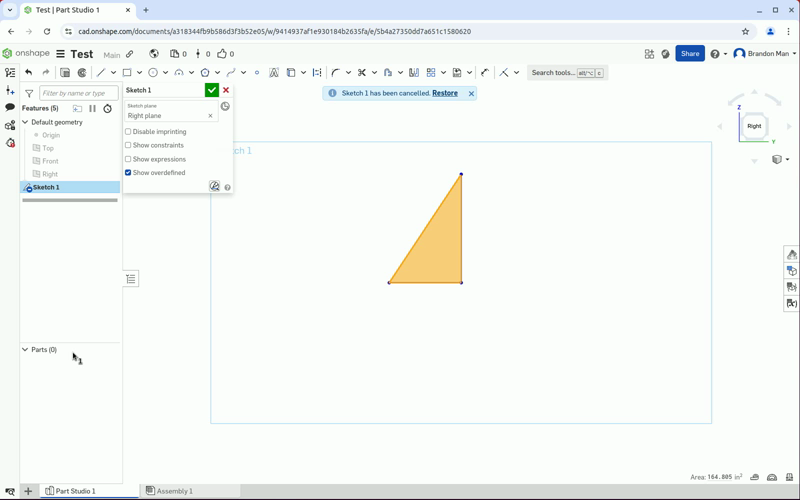
key(shift+e)
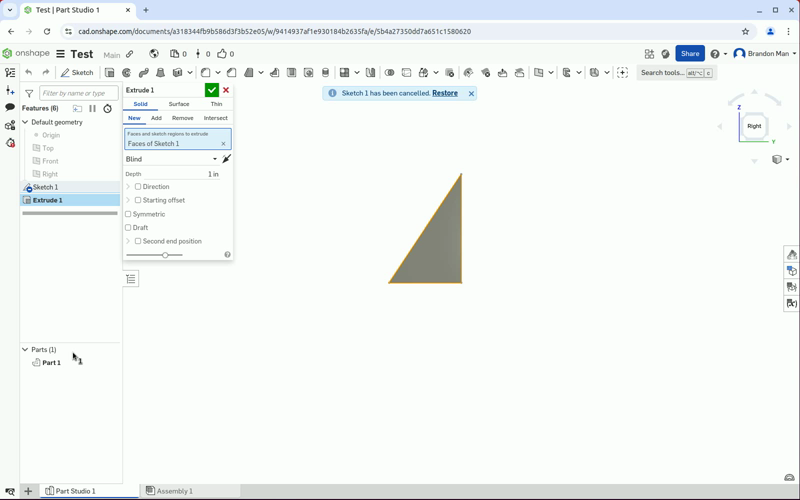
mouse_move(143, 106)
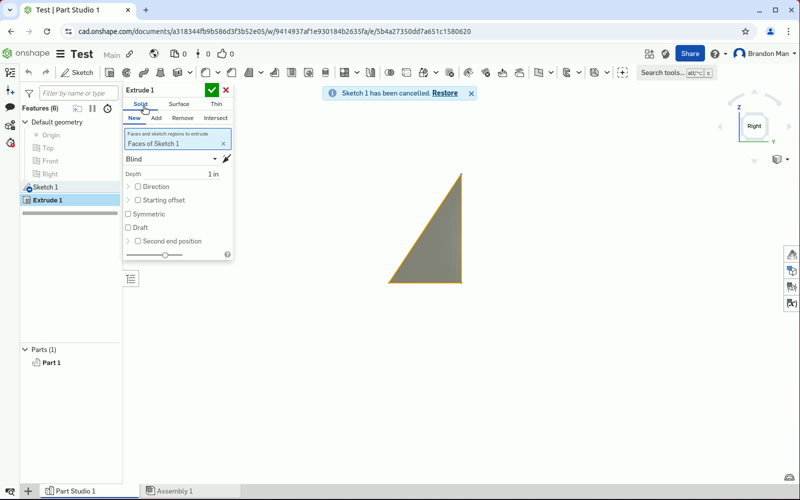
click(143, 106)
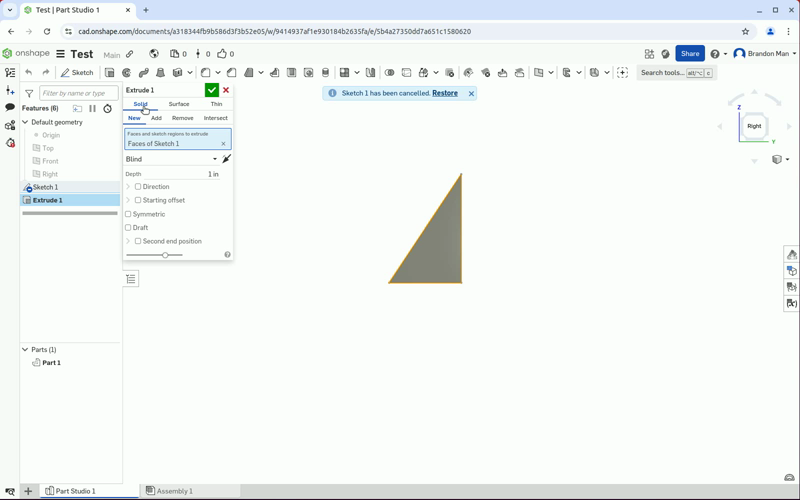
mouse_move(137, 120)
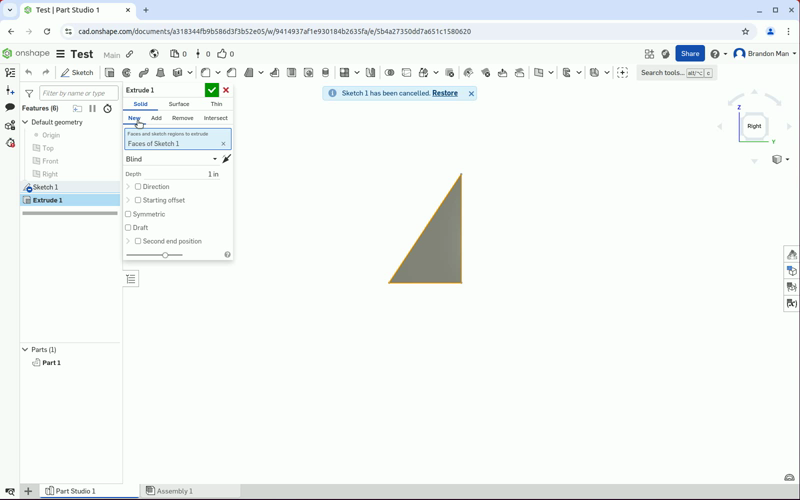
click(137, 120)
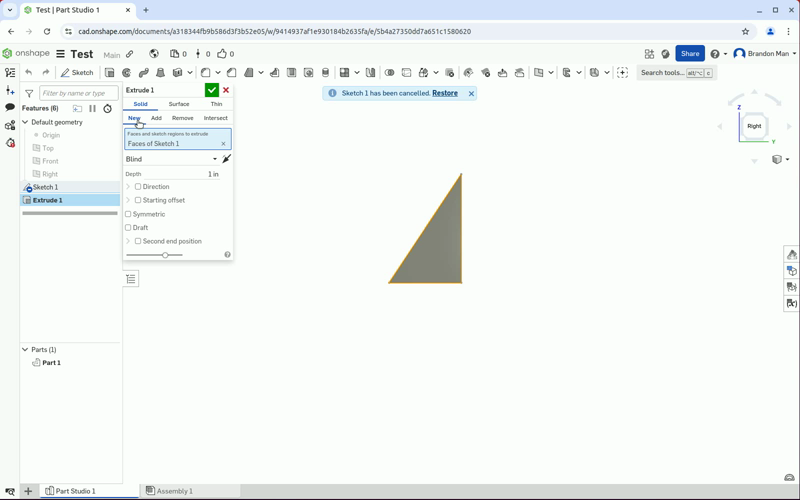
key(tab, 4)
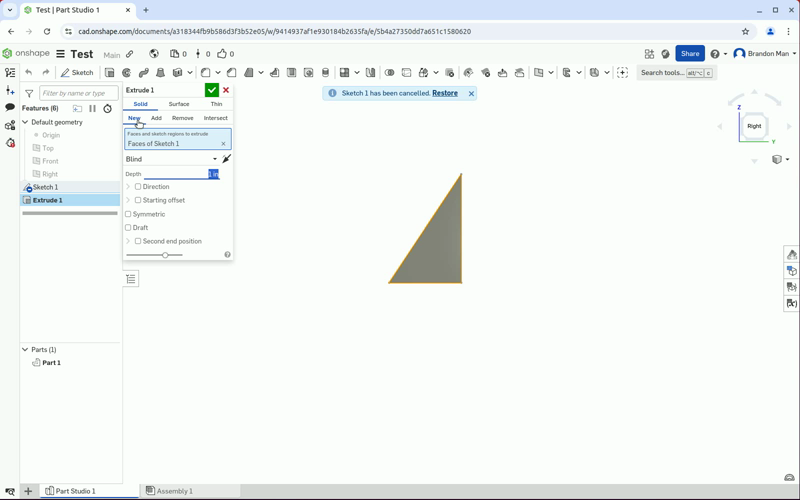
text(11.073)
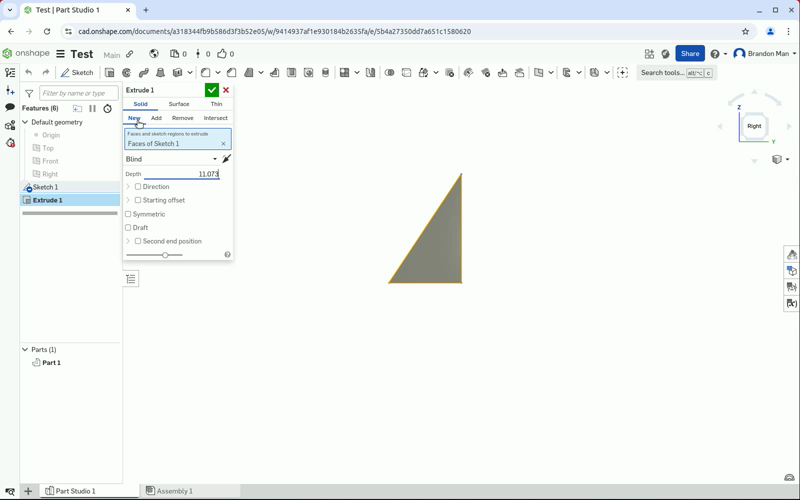
key(enter)
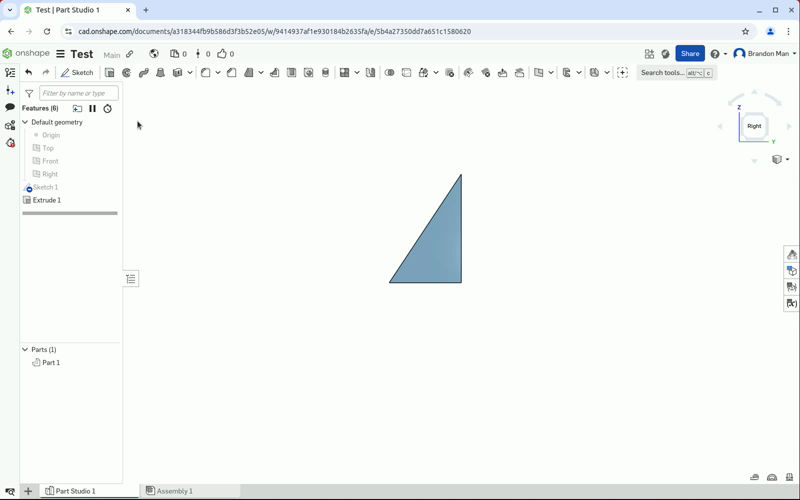
key(shift+h)
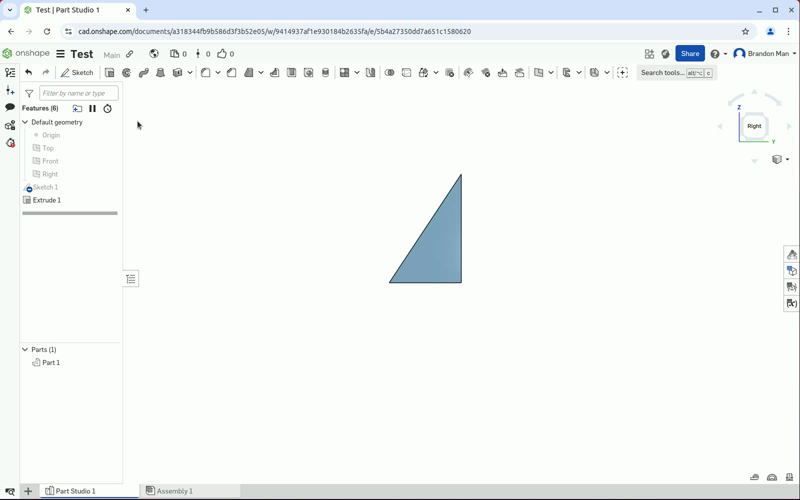
key(shift+h)
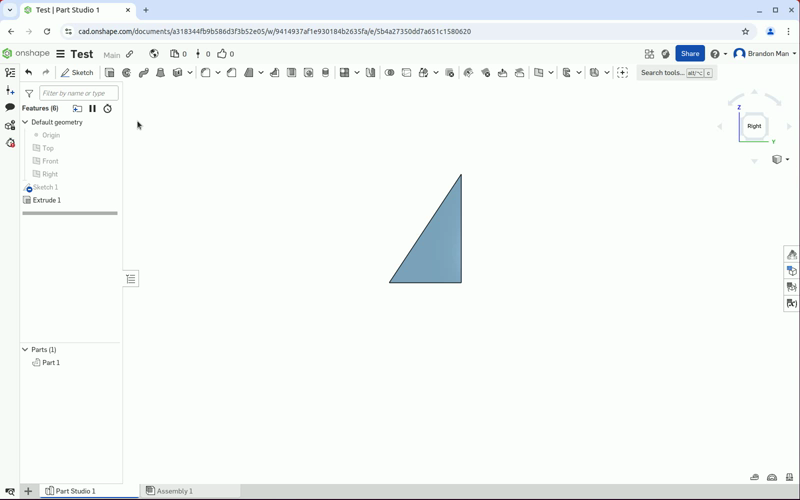
mouse_move(73, 189)
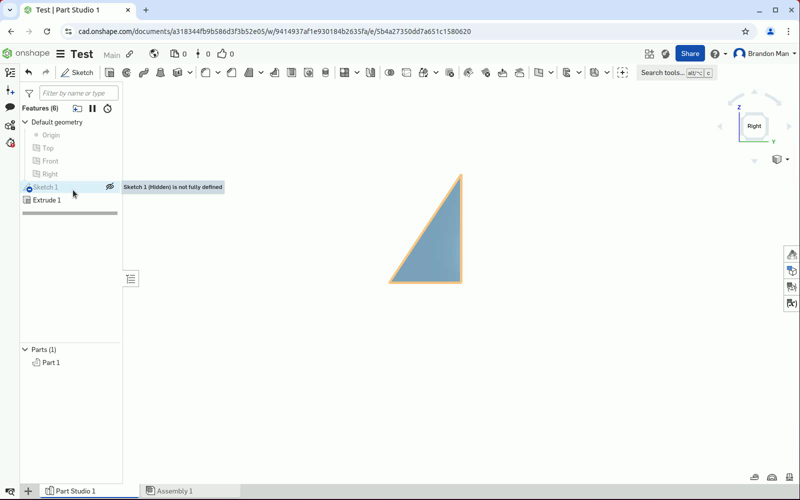
click(73, 189)
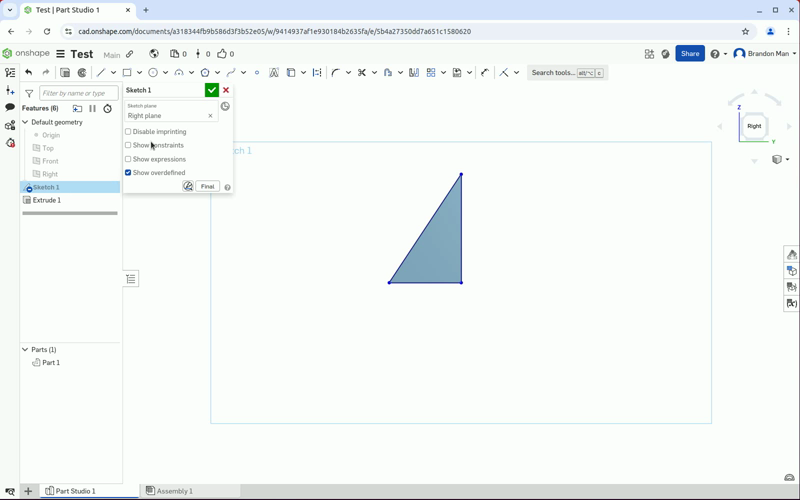
mouse_move(229, 92)
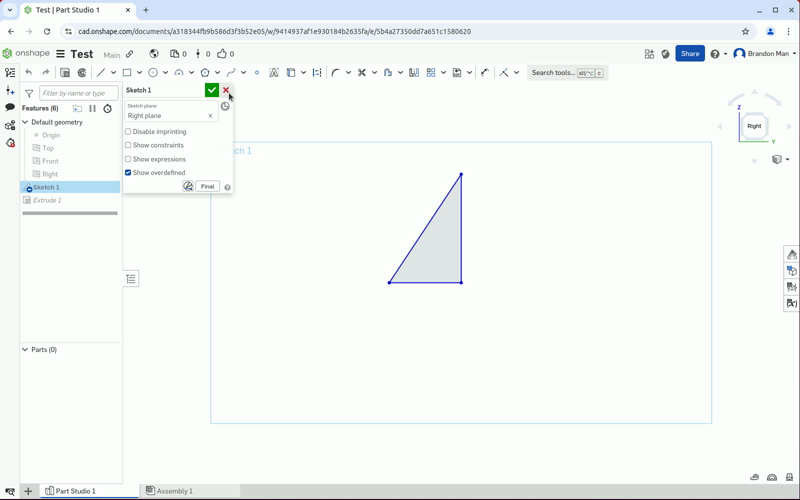
click(229, 92)
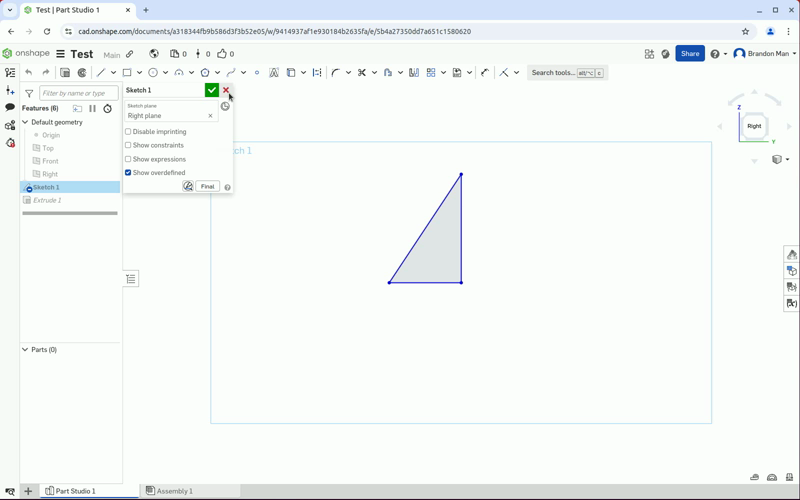
key(shift+s)
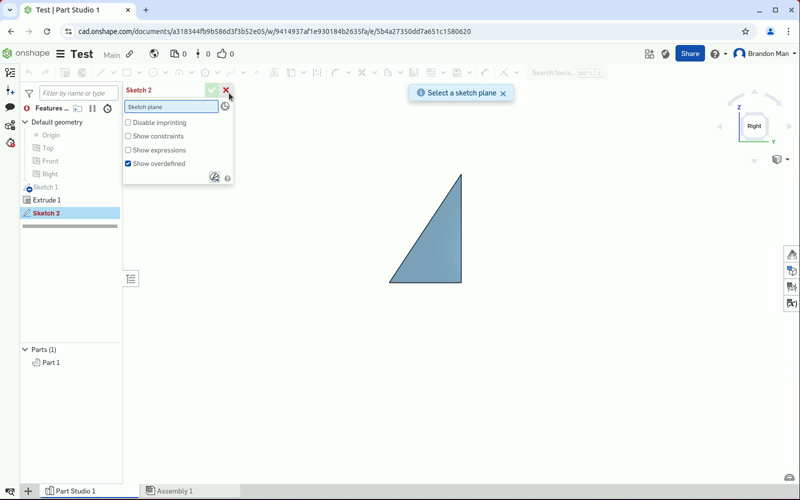
mouse_move(73, 176)
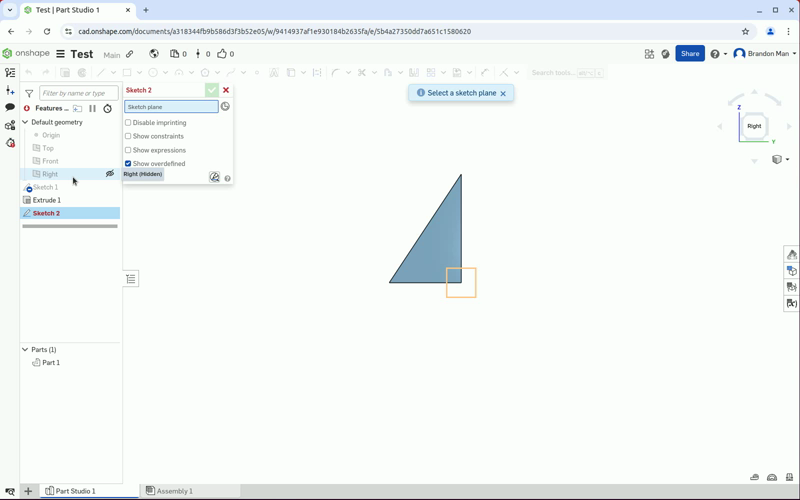
click(73, 176)
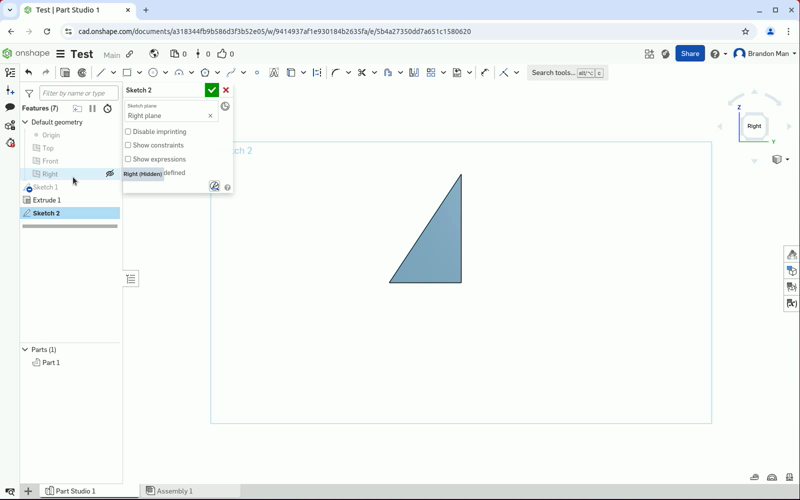
mouse_move(73, 352)
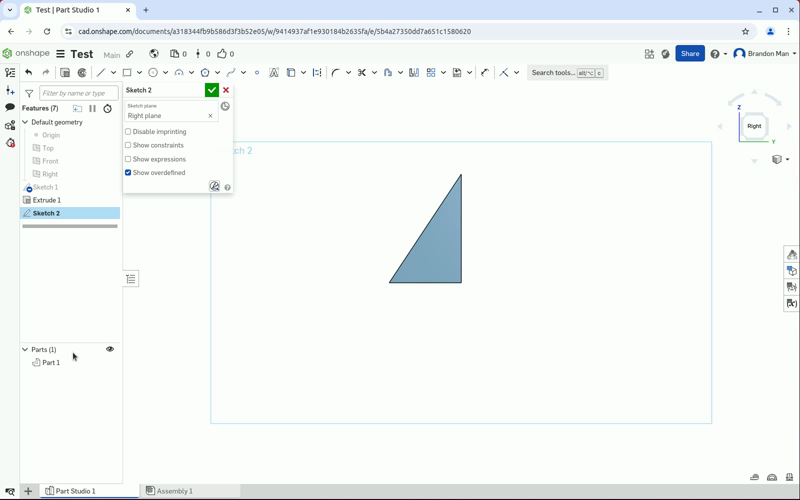
key(y)
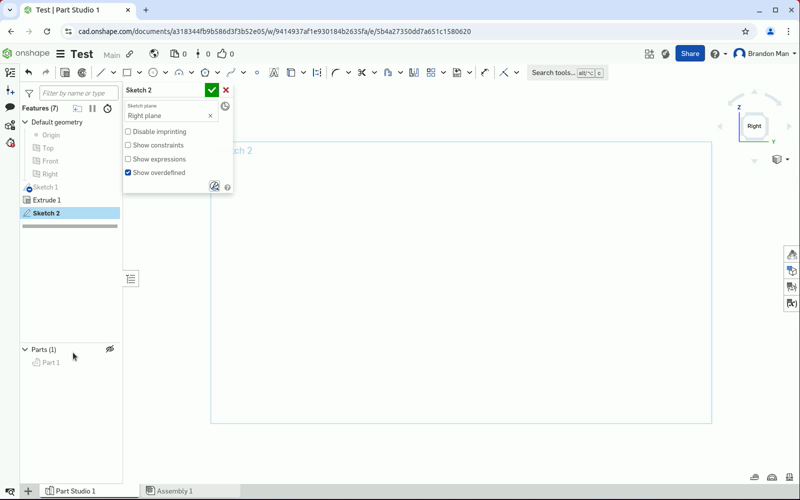
key(l)
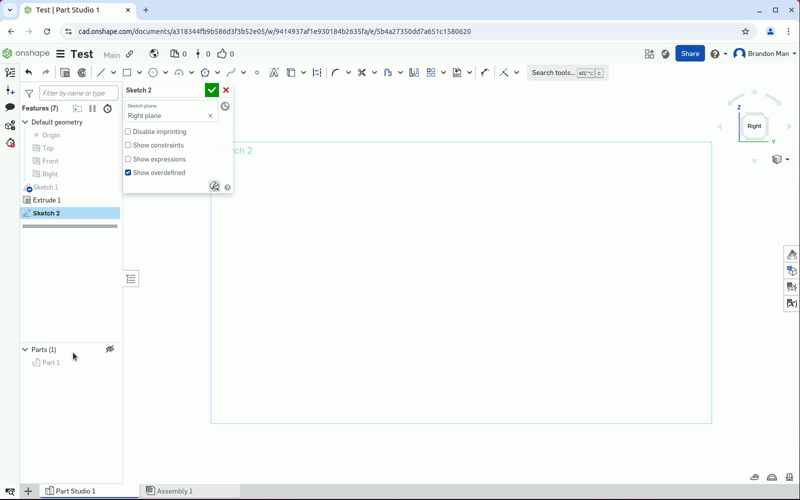
key_down(shift)
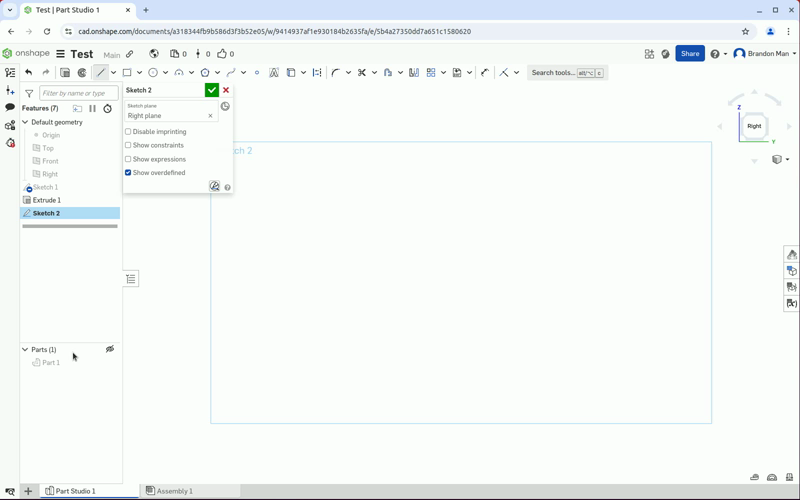
mouse_move(480, 282)
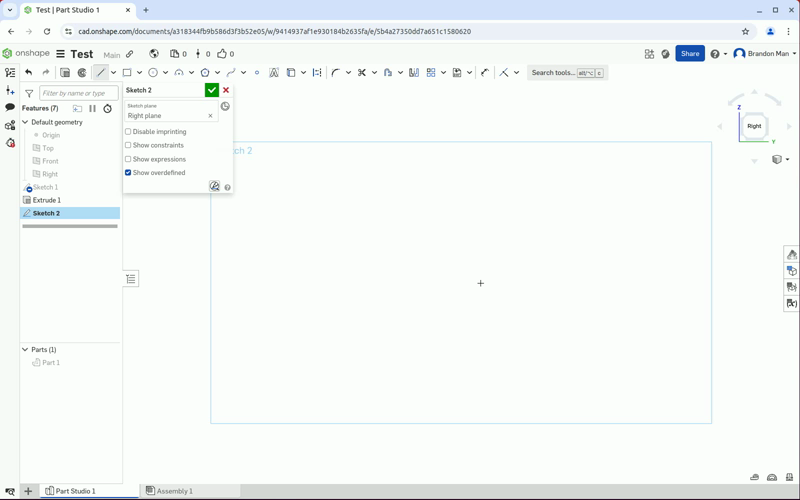
click(480, 282)
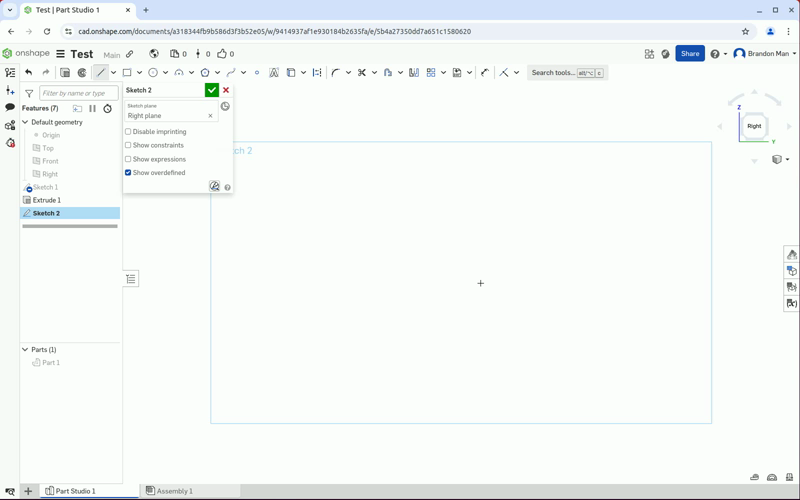
key_up(shift)
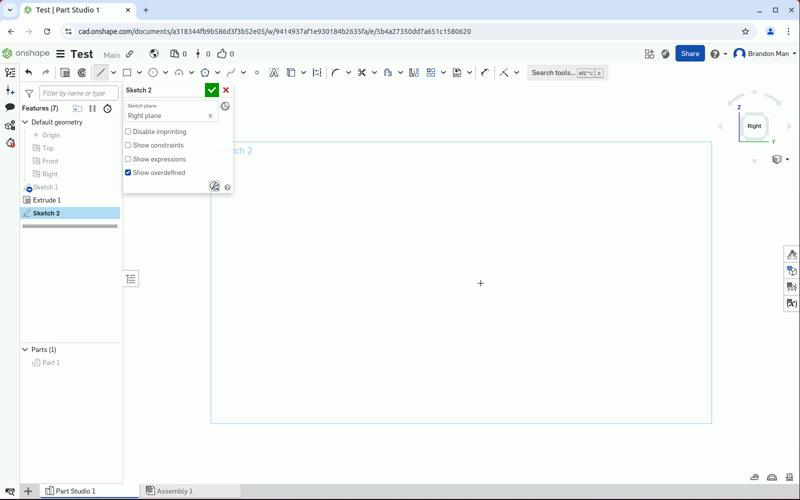
key_down(shift)
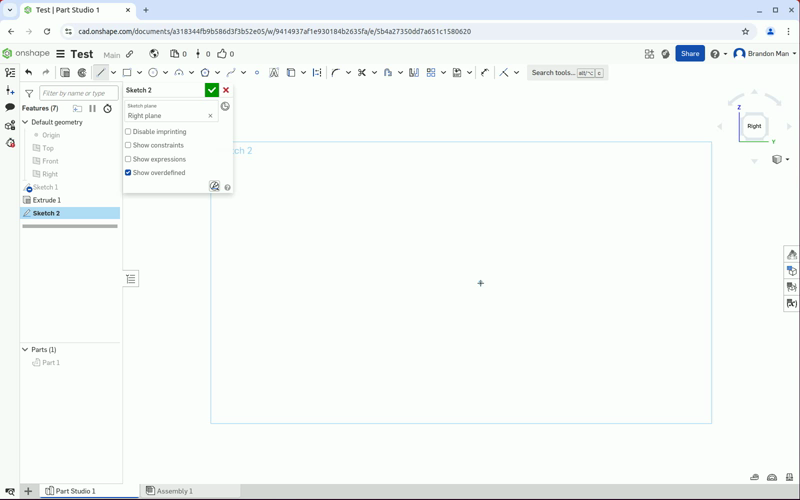
mouse_move(510, 282)
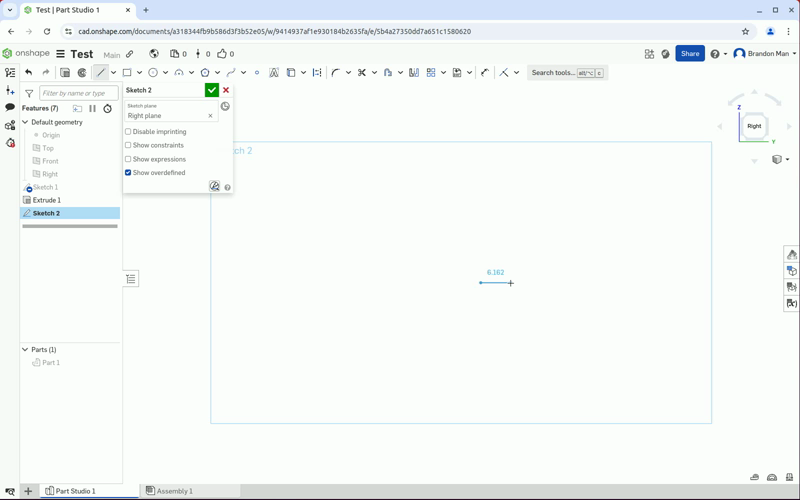
mouse_move(518, 282)
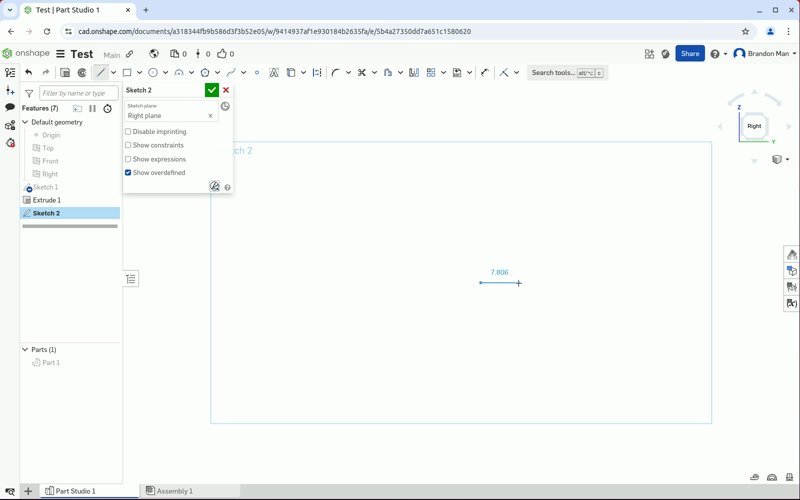
click(518, 282)
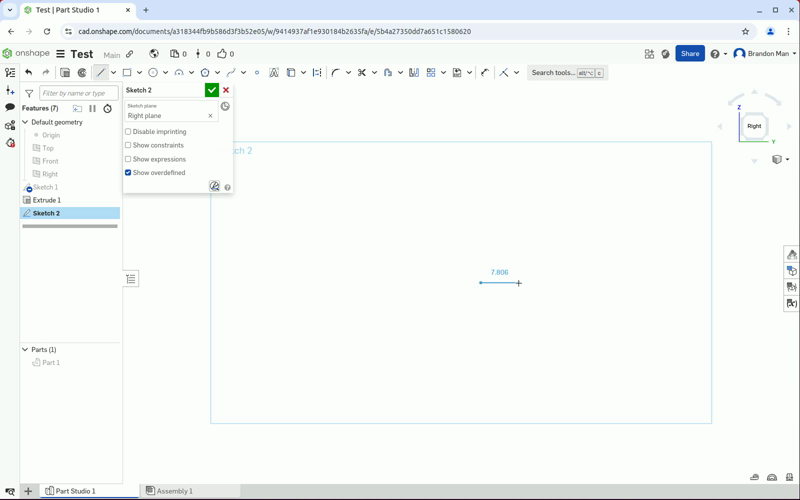
key_up(shift)
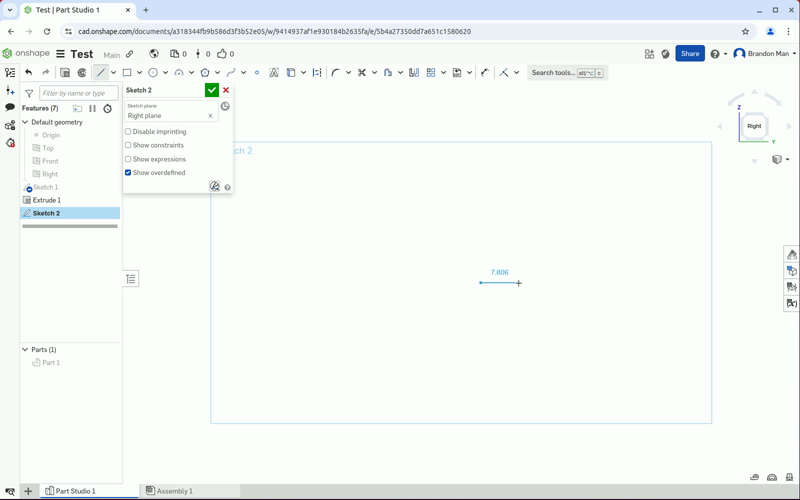
key_down(shift)
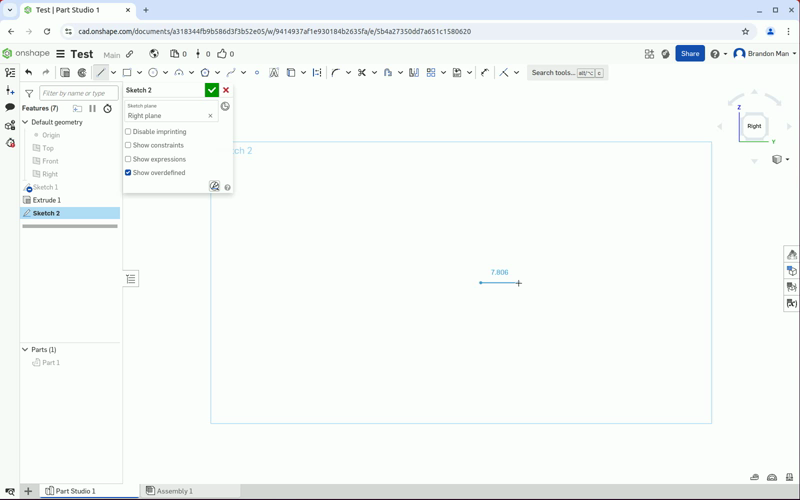
mouse_move(548, 282)
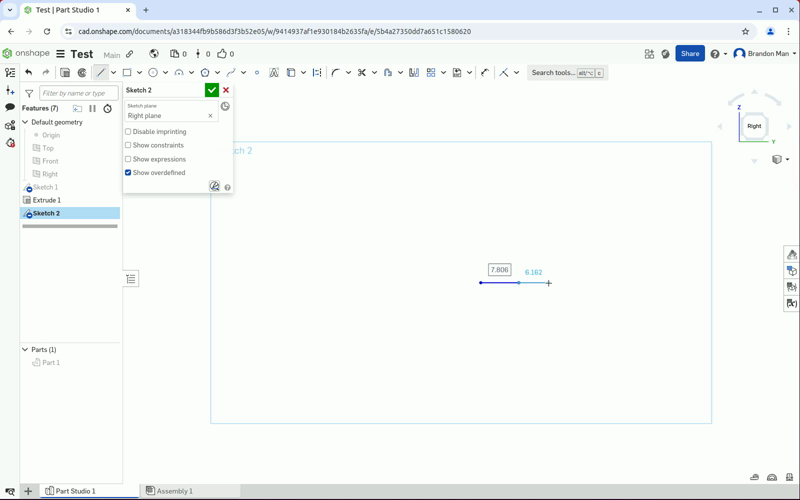
mouse_move(573, 282)
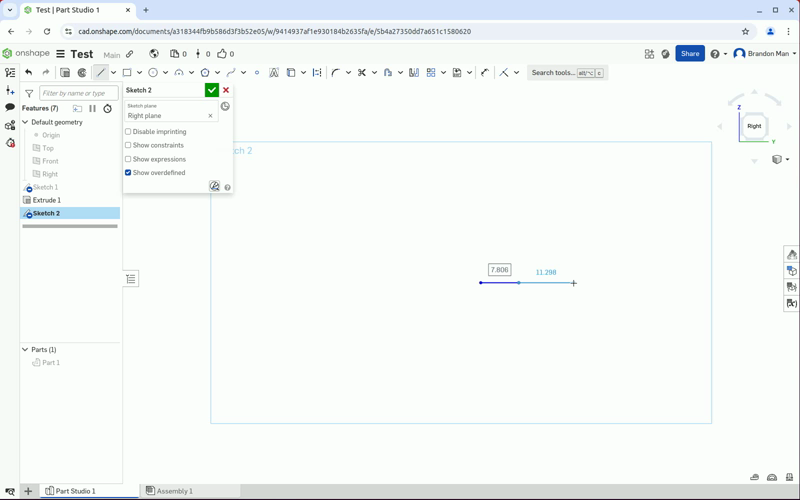
click(573, 282)
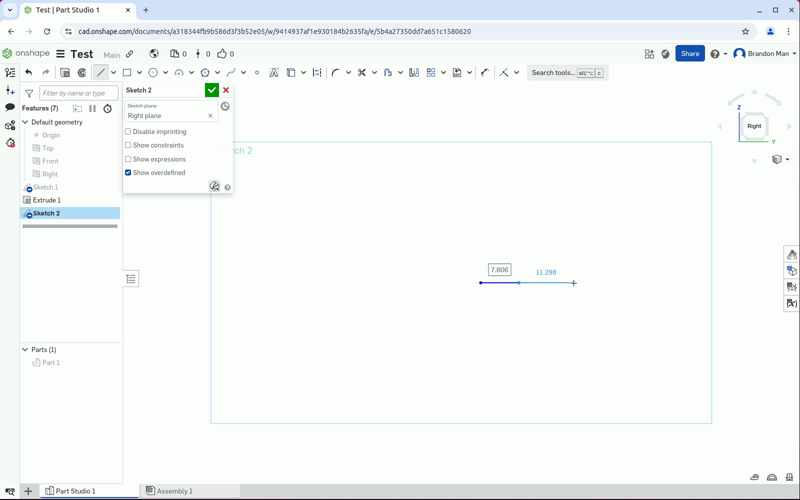
key_up(shift)
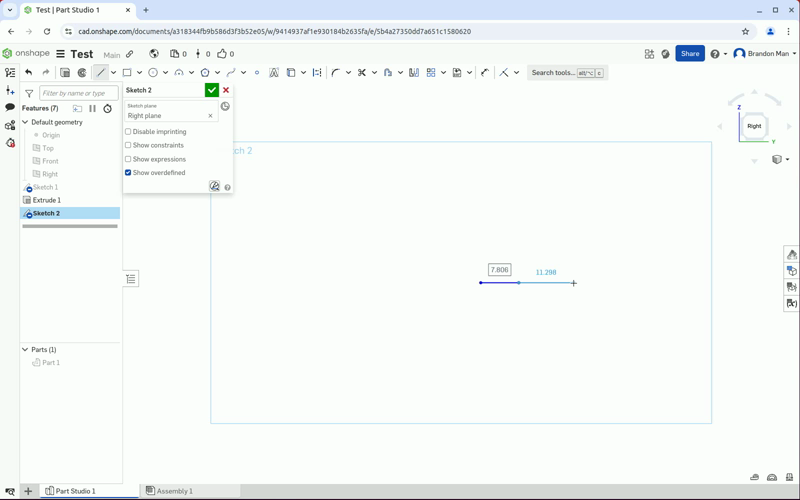
key_down(shift)
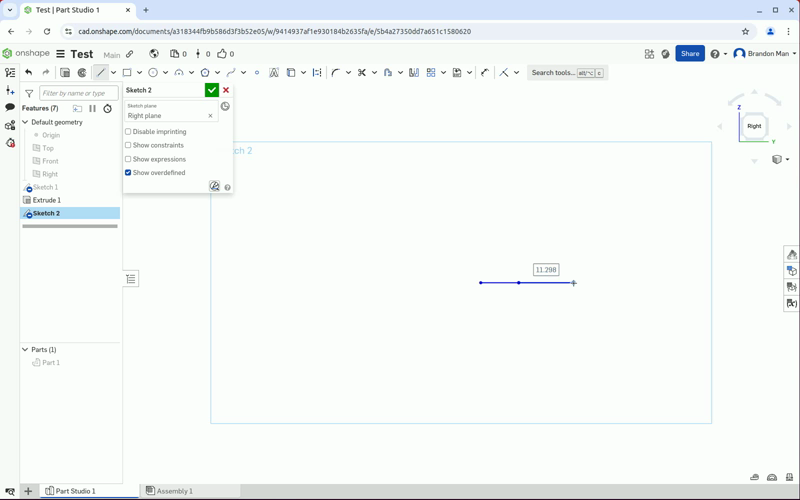
mouse_move(573, 205)
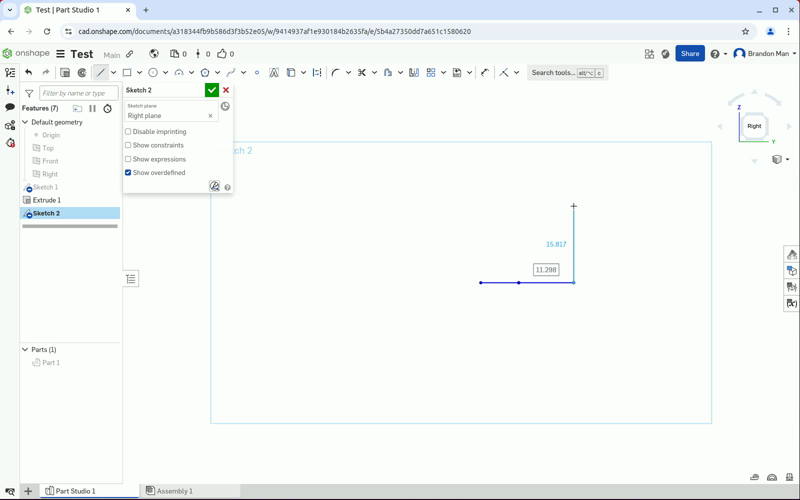
click(573, 205)
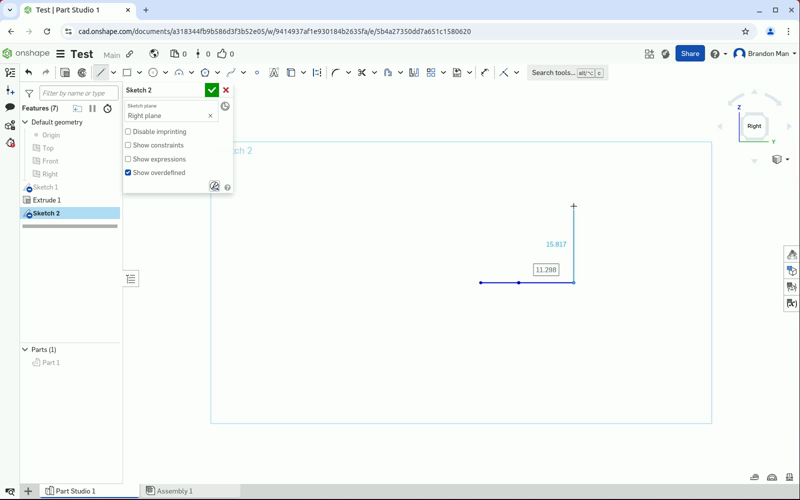
key_up(shift)
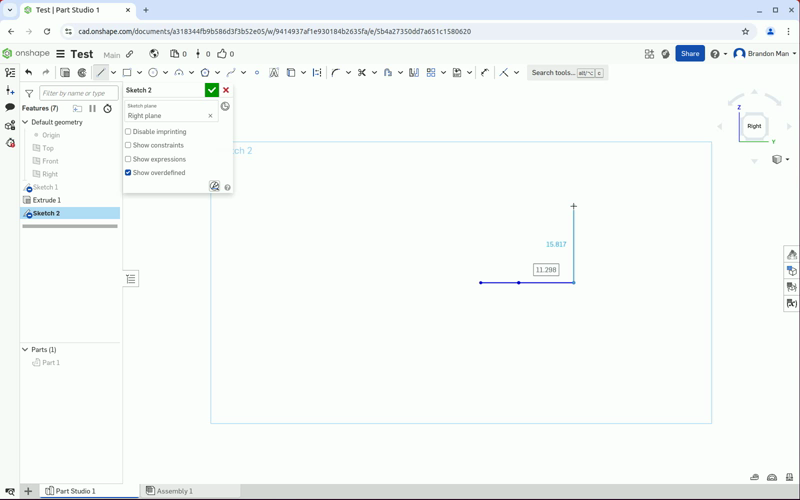
key_down(shift)
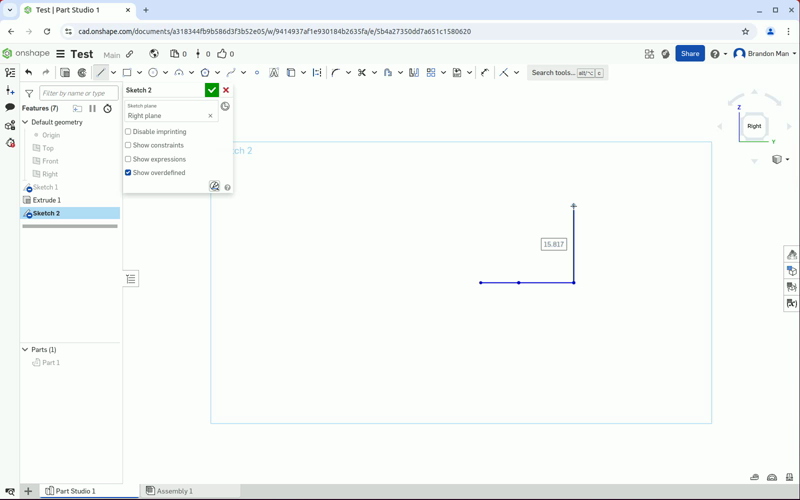
mouse_move(589, 205)
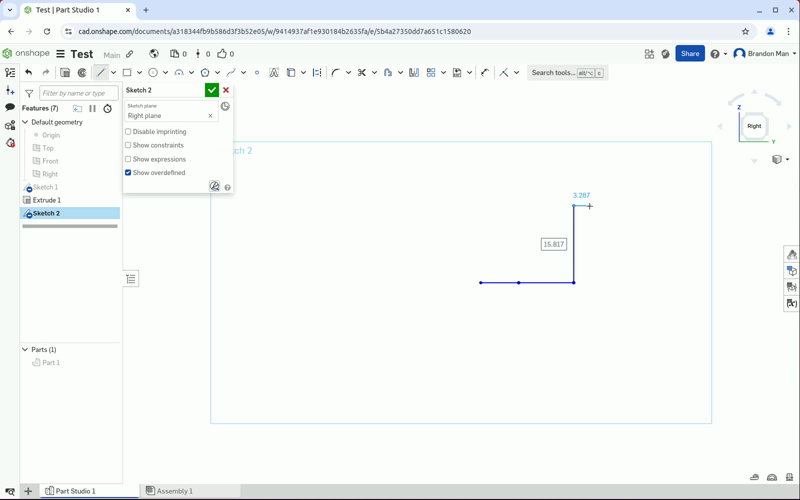
mouse_move(518, 205)
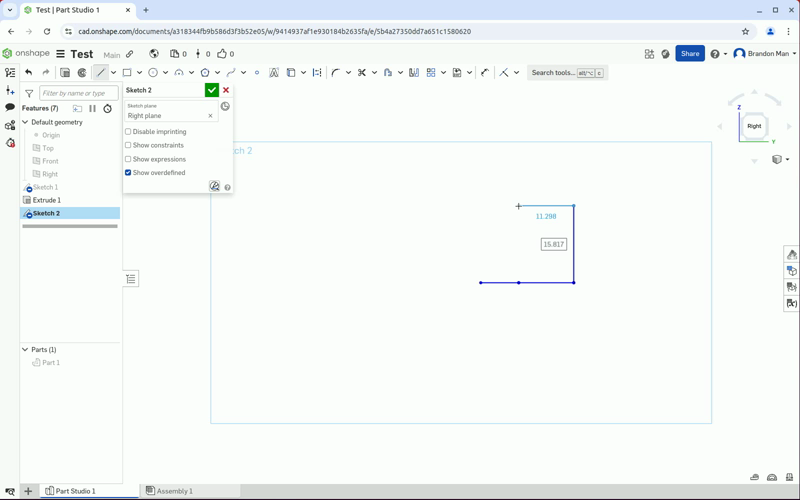
click(518, 205)
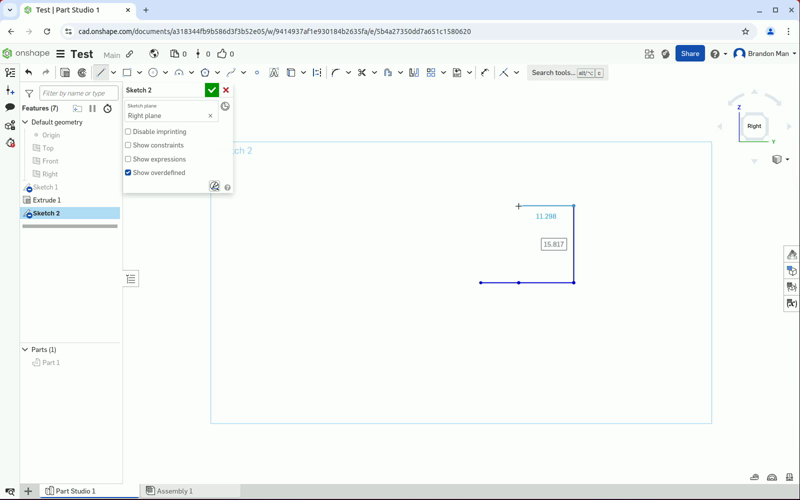
key_up(shift)
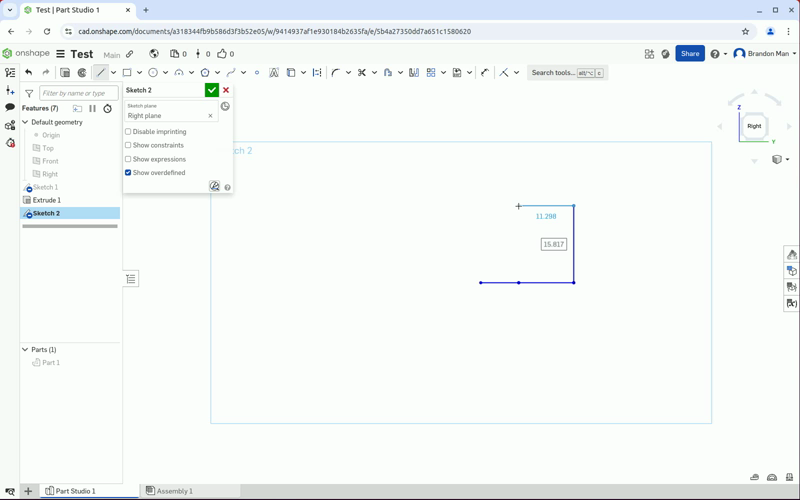
key_down(shift)
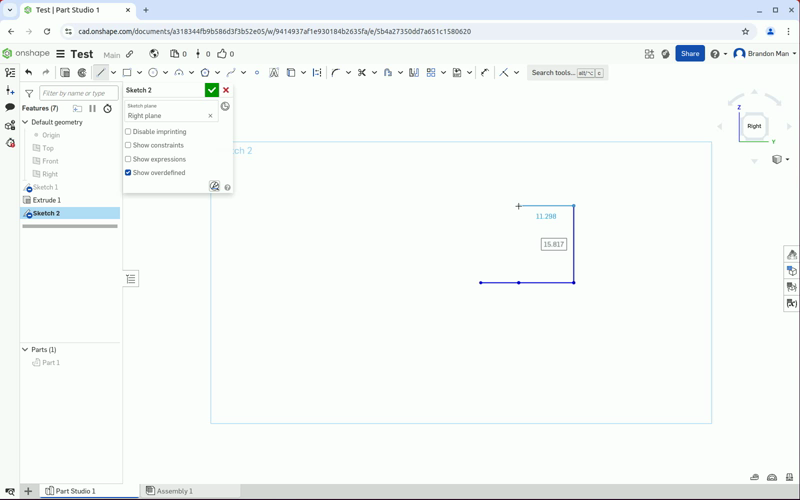
mouse_move(548, 205)
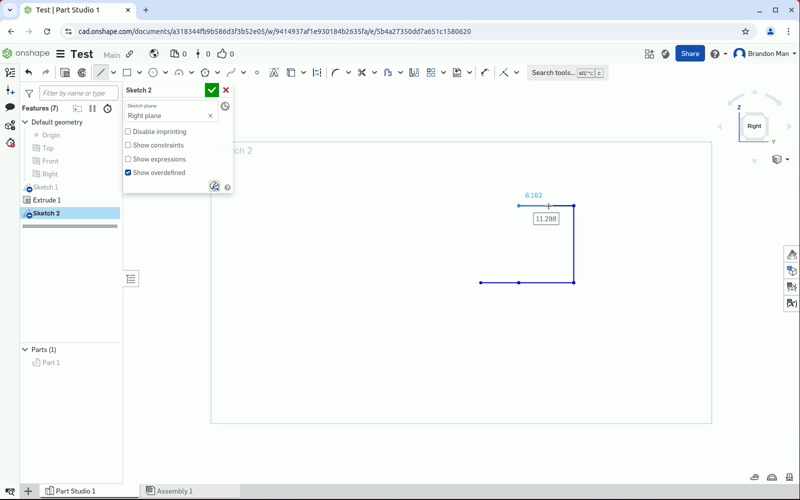
mouse_move(518, 244)
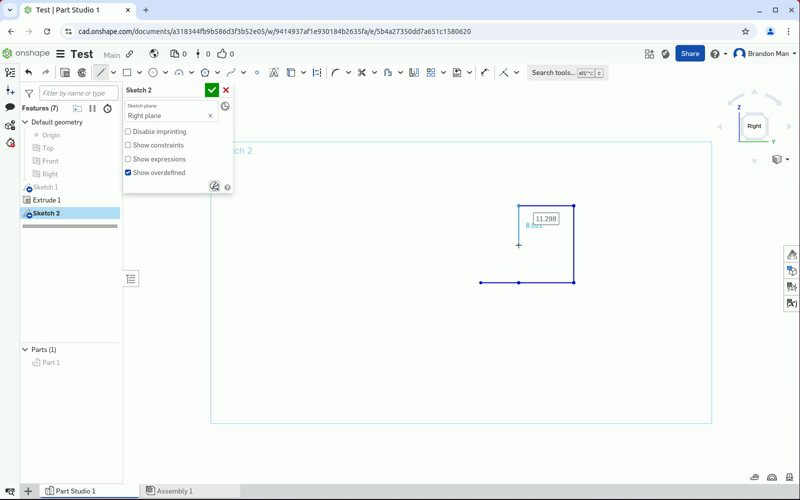
click(518, 244)
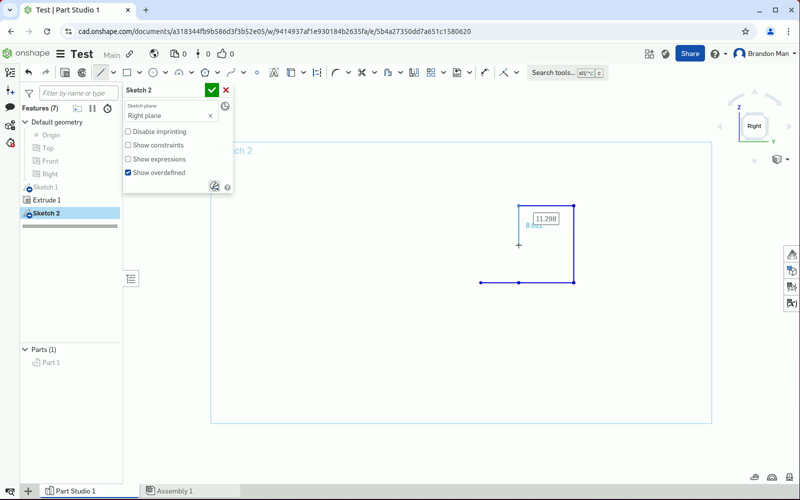
key_up(shift)
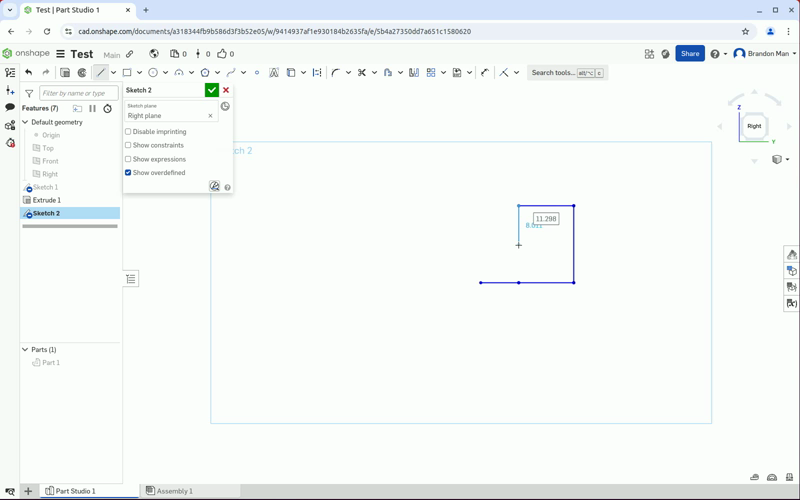
mouse_move(548, 244)
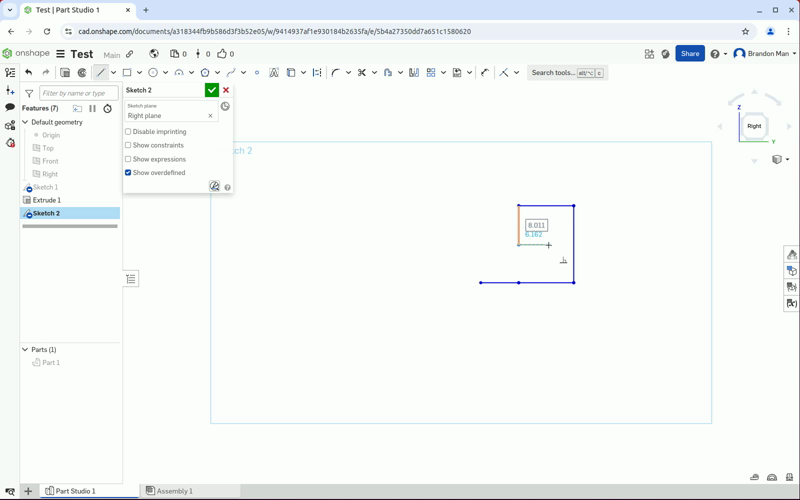
key_down(shift)
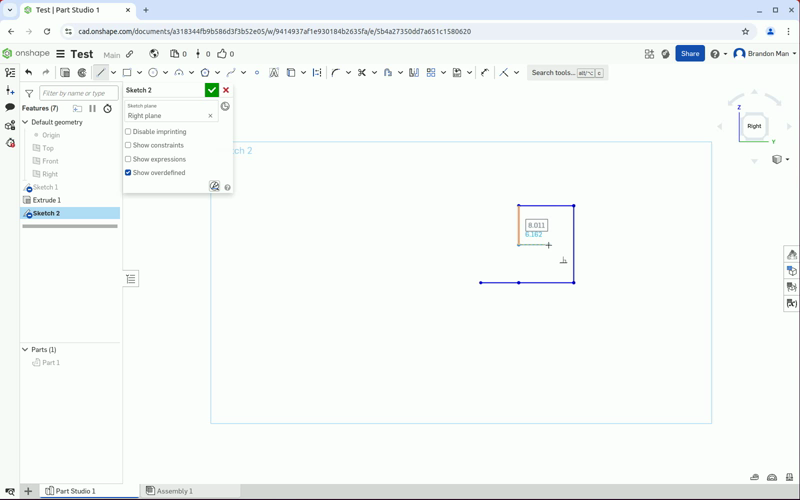
mouse_move(480, 282)
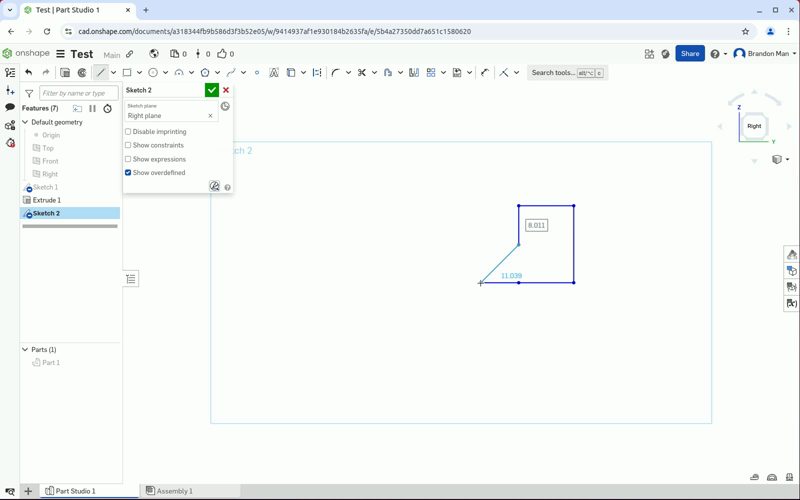
key_up(shift)
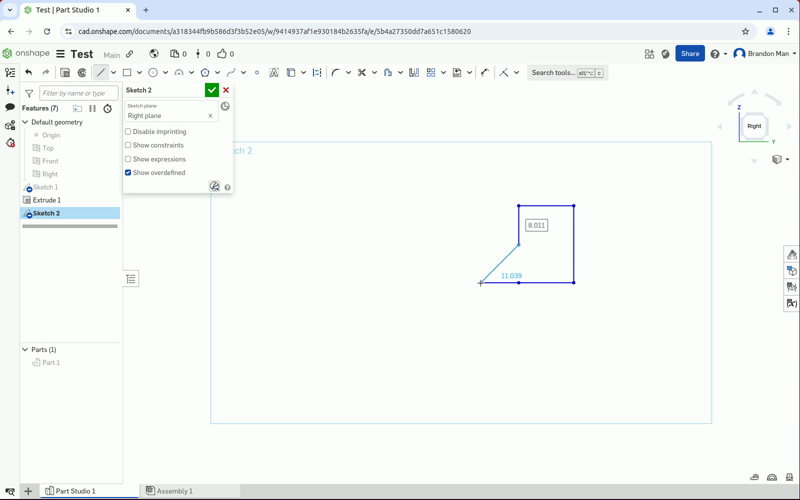
click(480, 282)
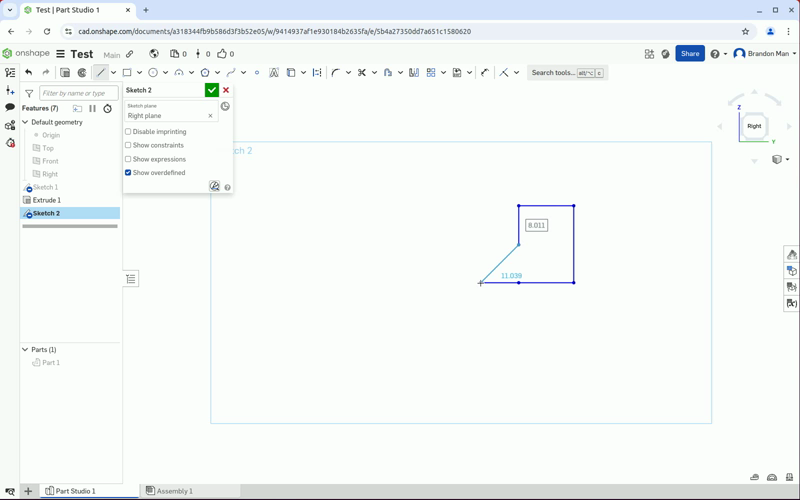
key(esc)
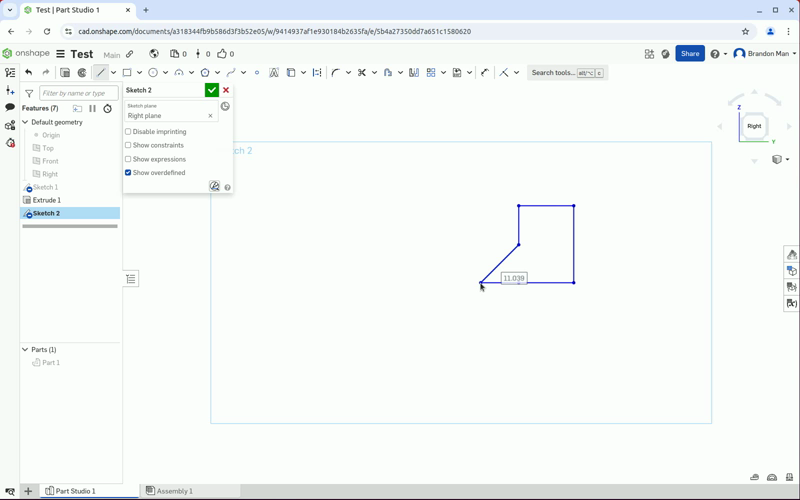
mouse_move(569, 275)
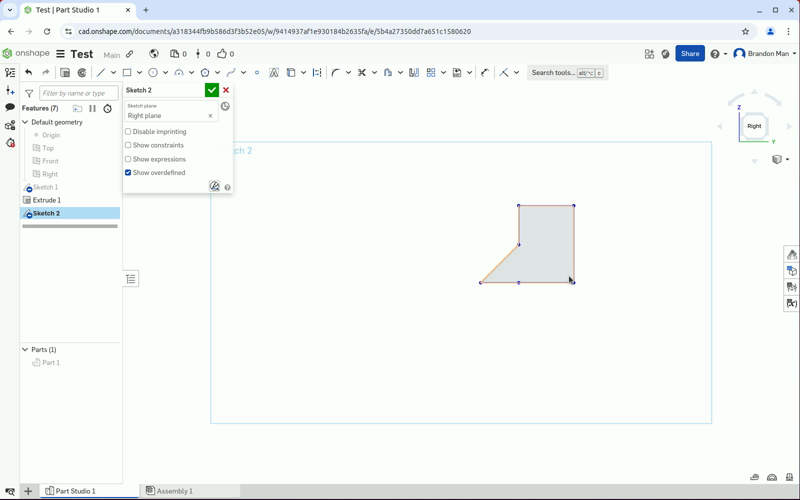
click(569, 275)
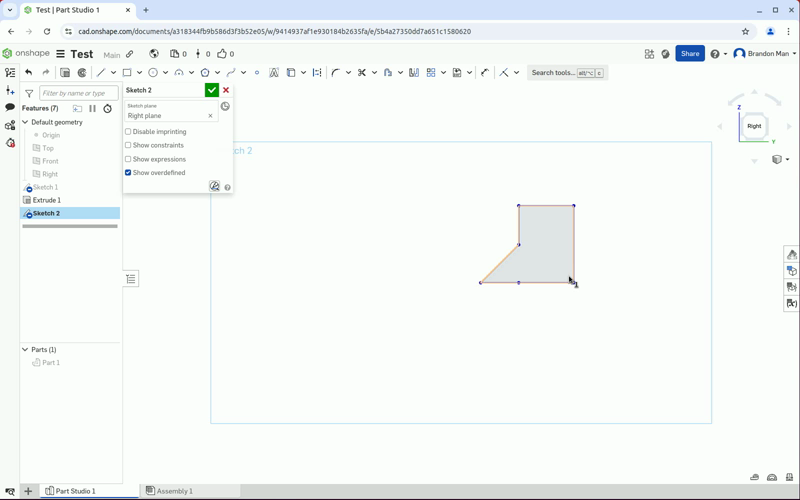
mouse_move(73, 352)
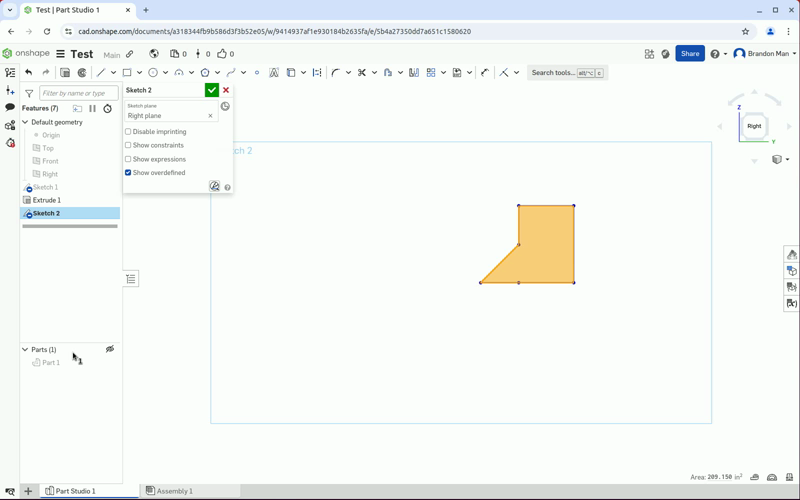
key(shift+y)
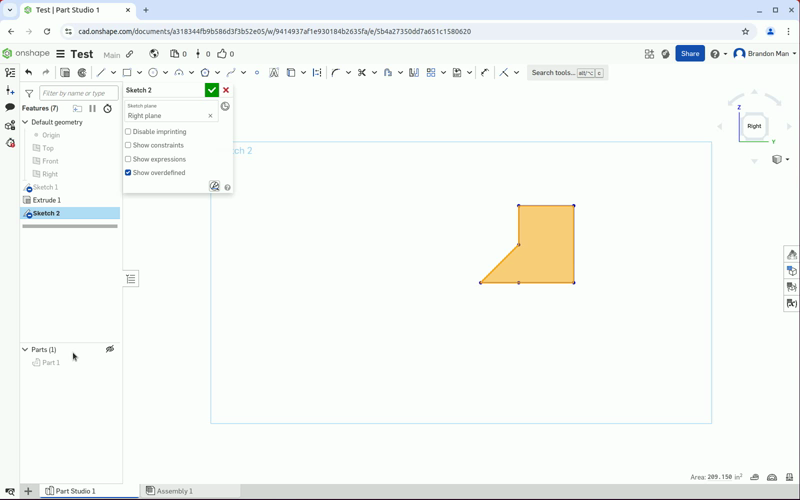
key(shift+e)
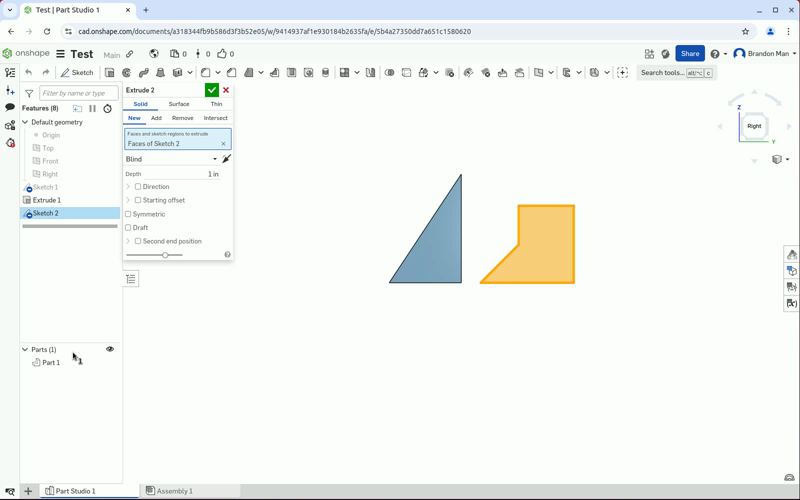
mouse_move(143, 106)
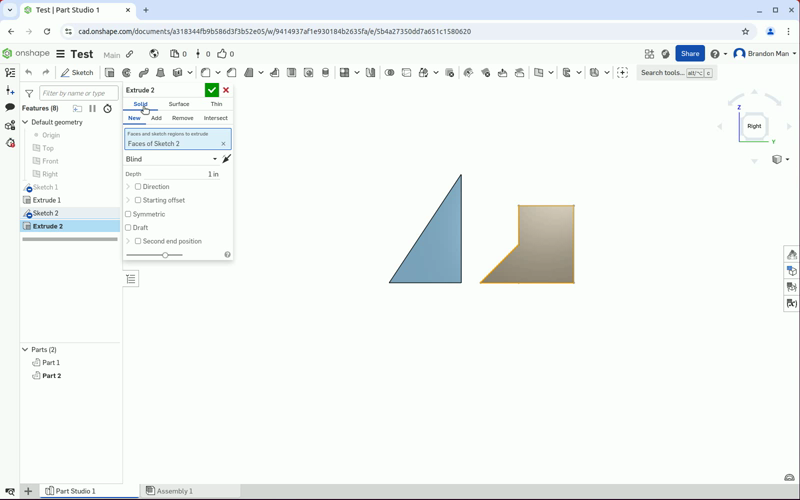
click(143, 106)
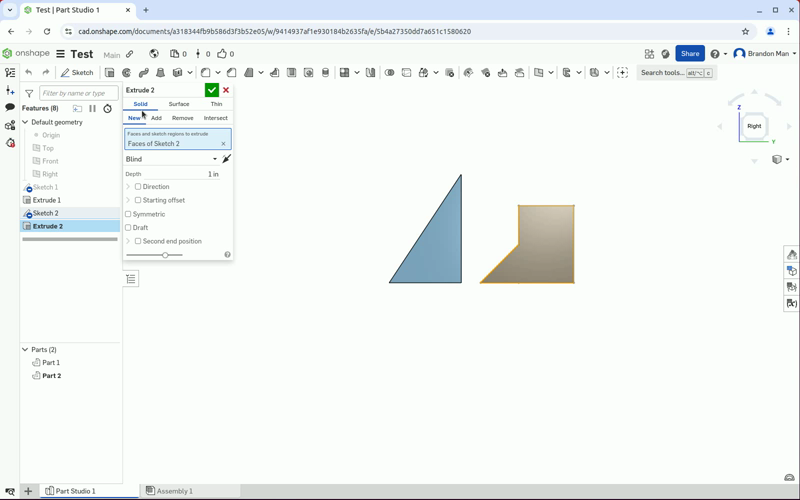
mouse_move(137, 120)
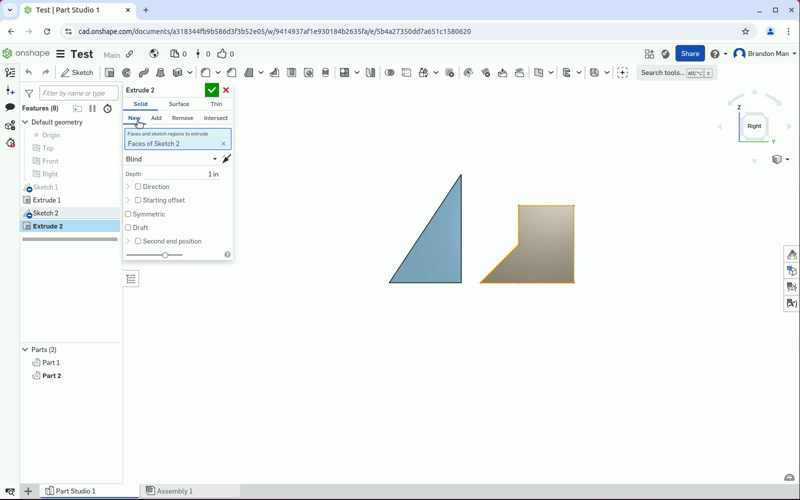
click(137, 120)
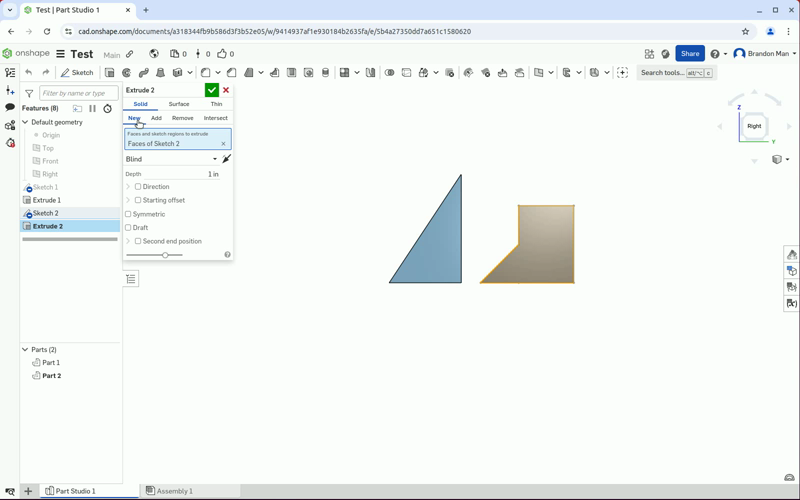
key(tab, 4)
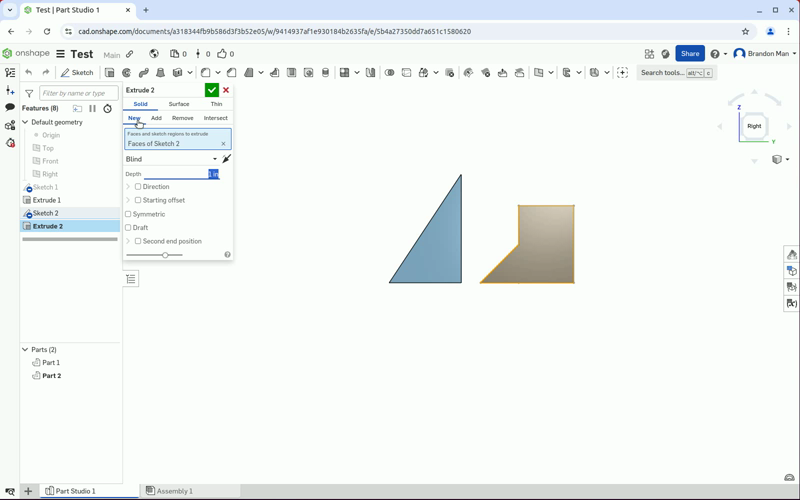
text(11.073)
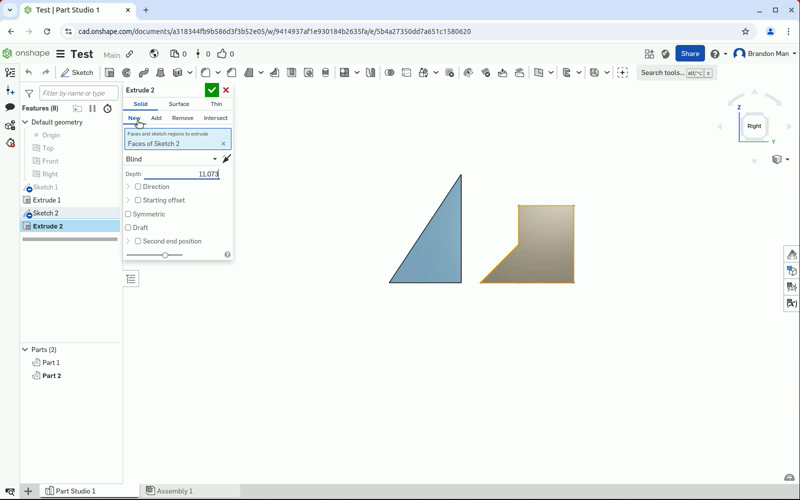
key(enter)
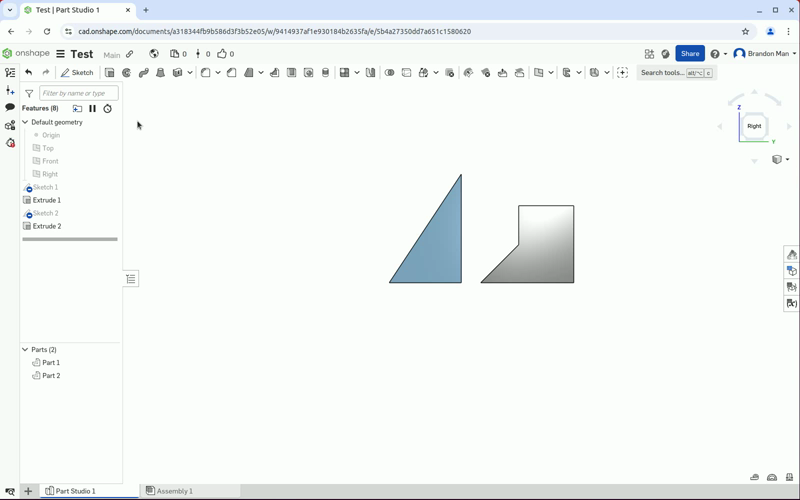
key(shift+h)
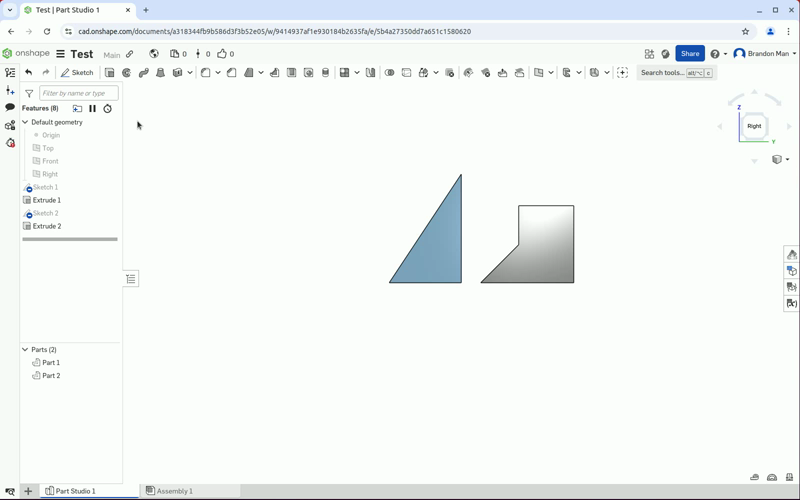
key(shift+h)
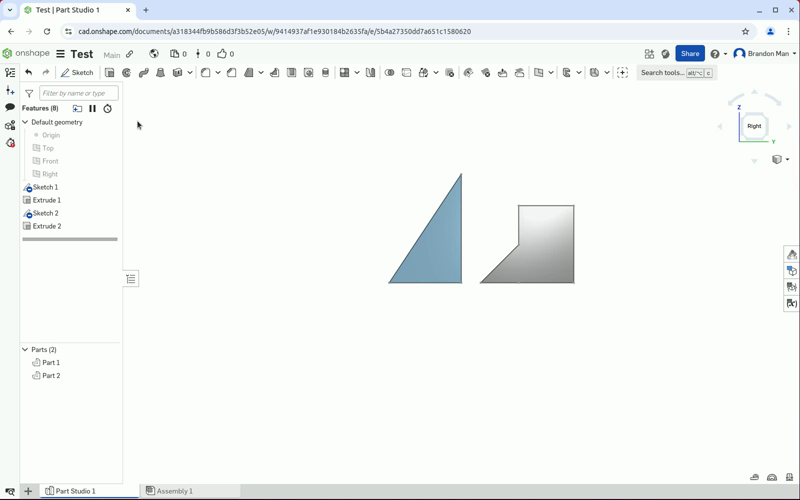
key(shift+7)
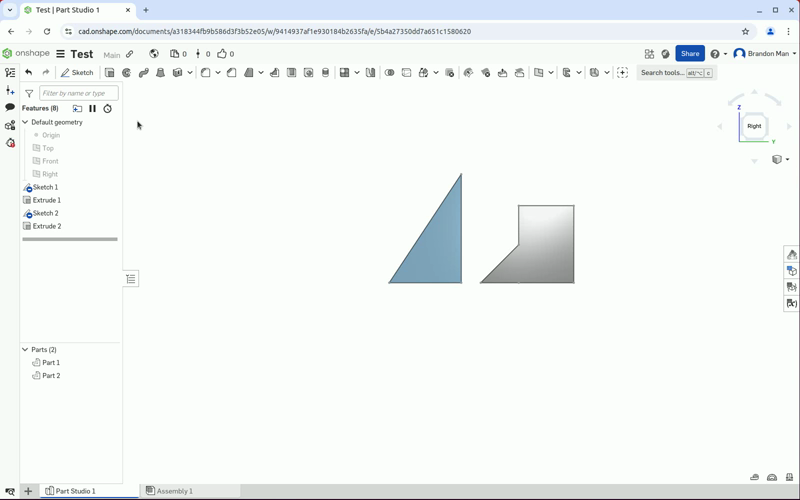
key(right, 2)
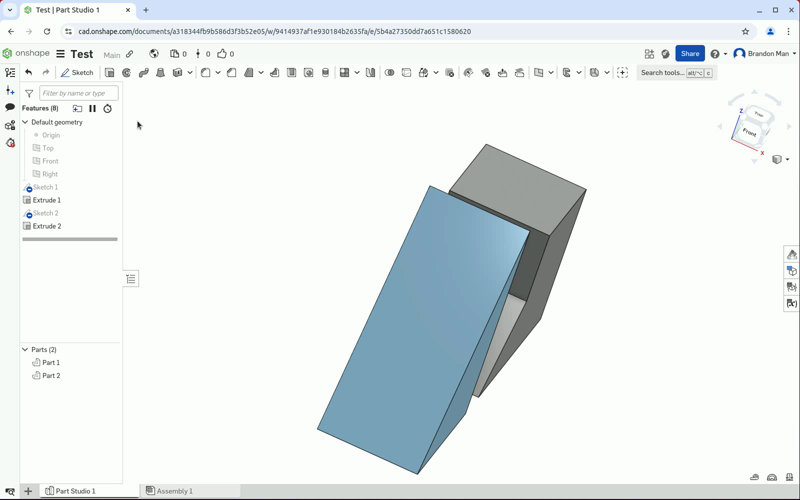
key(down, 2)
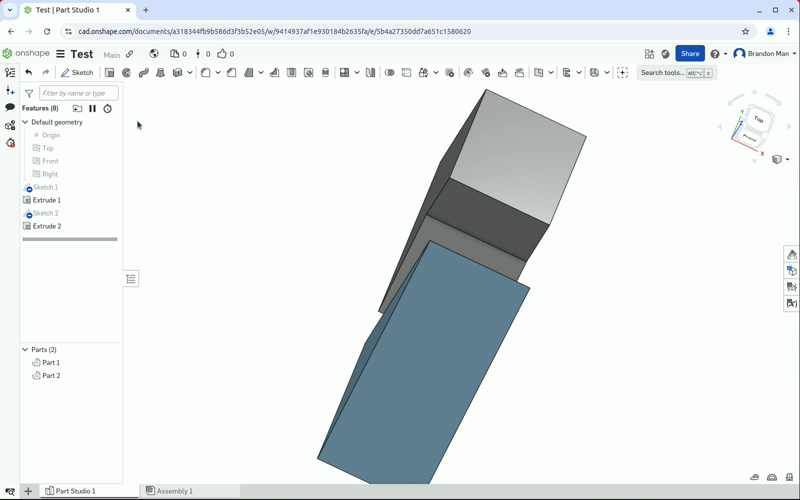
key(up, 2)
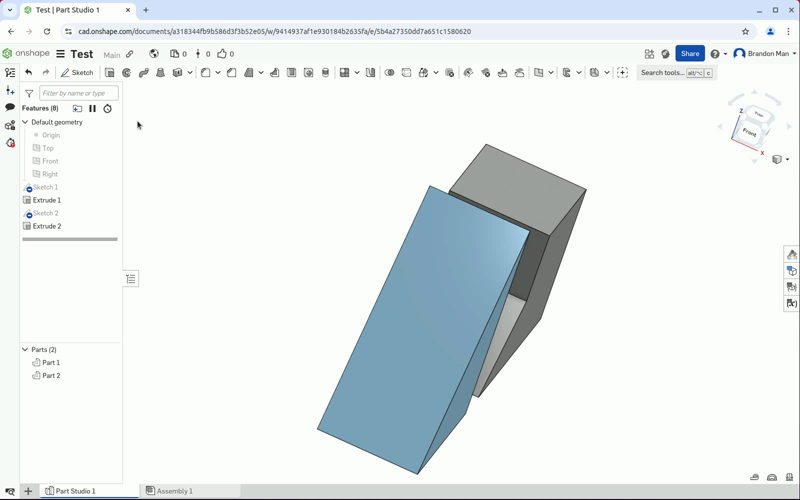
key(left, 2)
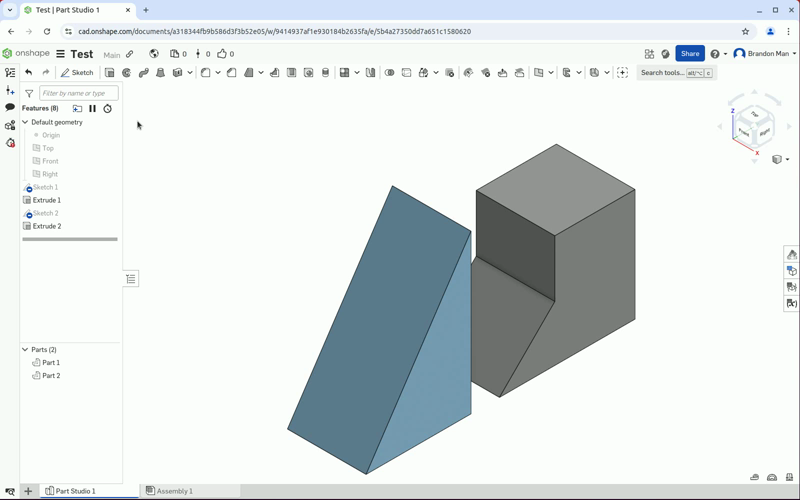
mouse_move(73, 189)
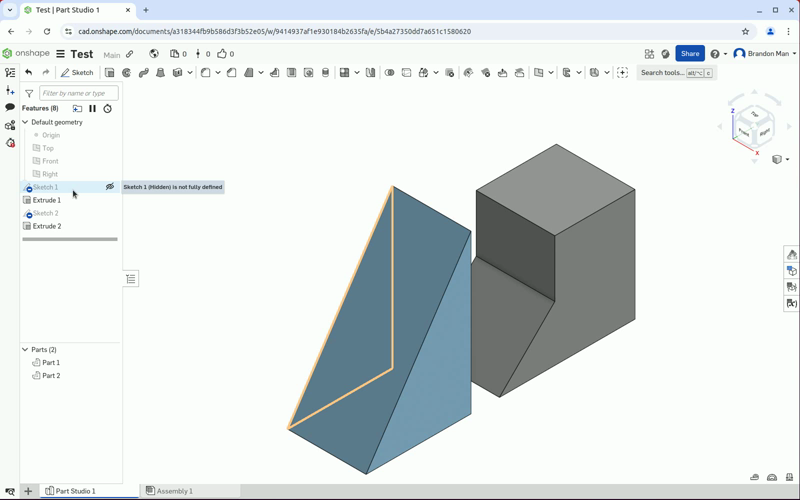
click(73, 189)